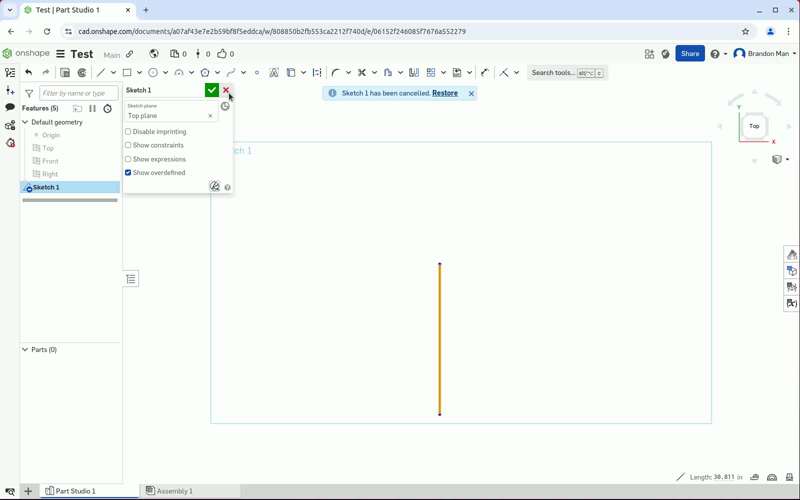
key(shift+h)
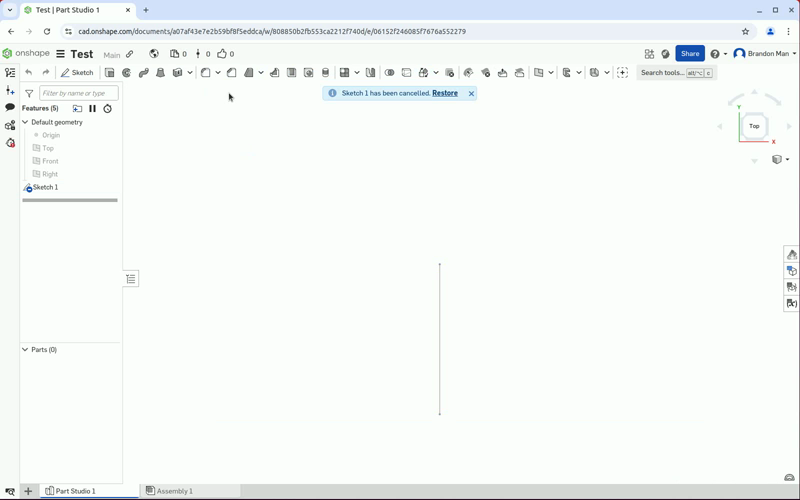
key(shift+s)
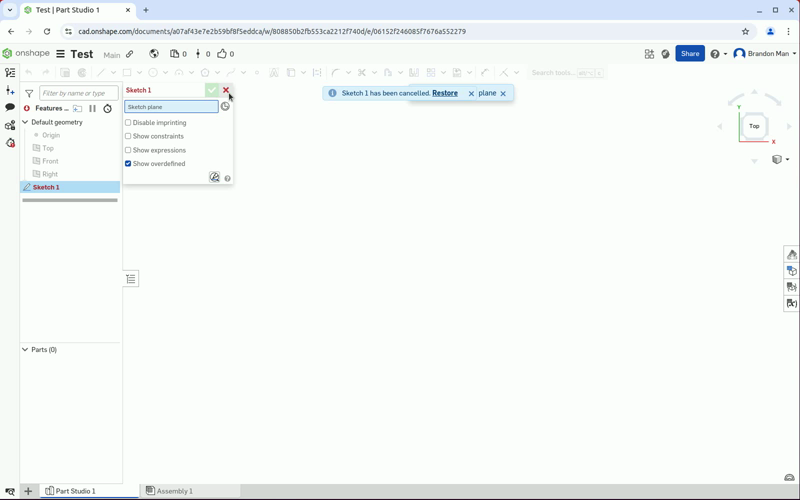
mouse_move(73, 150)
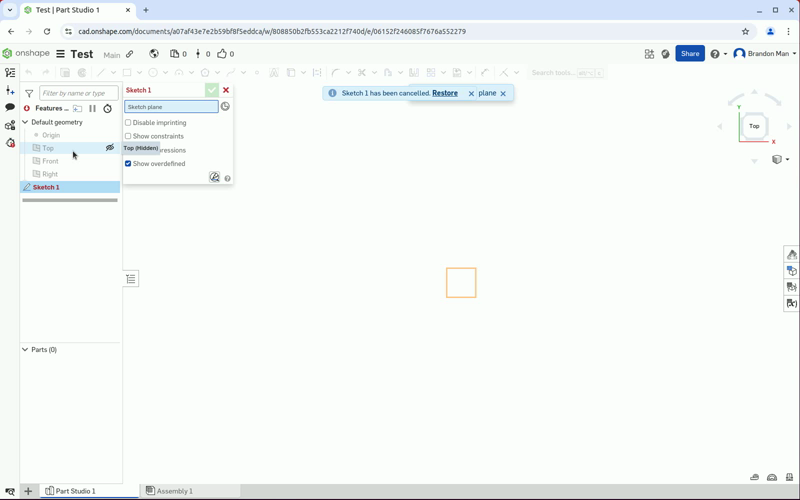
click(73, 150)
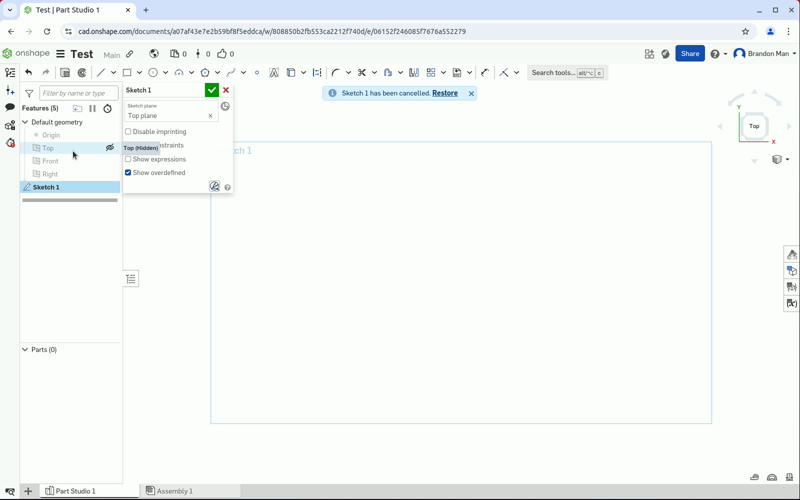
mouse_move(73, 352)
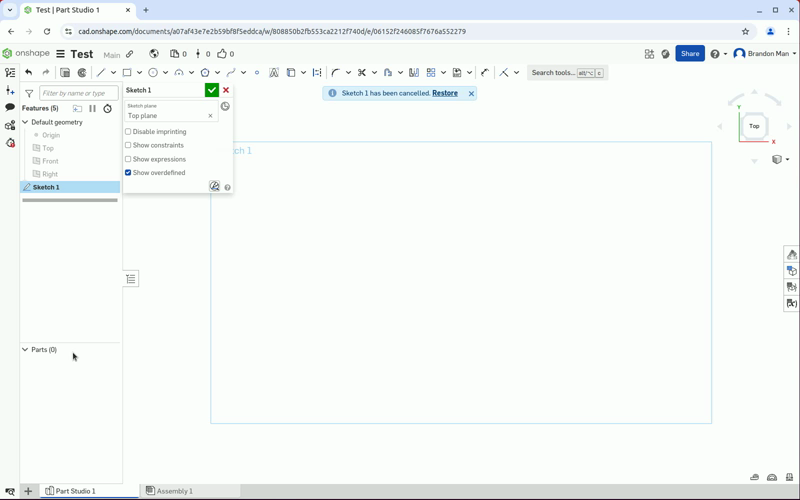
key(y)
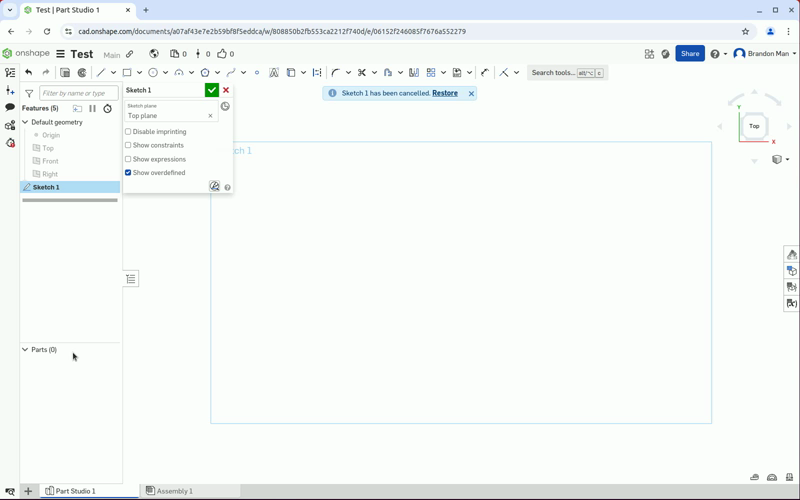
key(l)
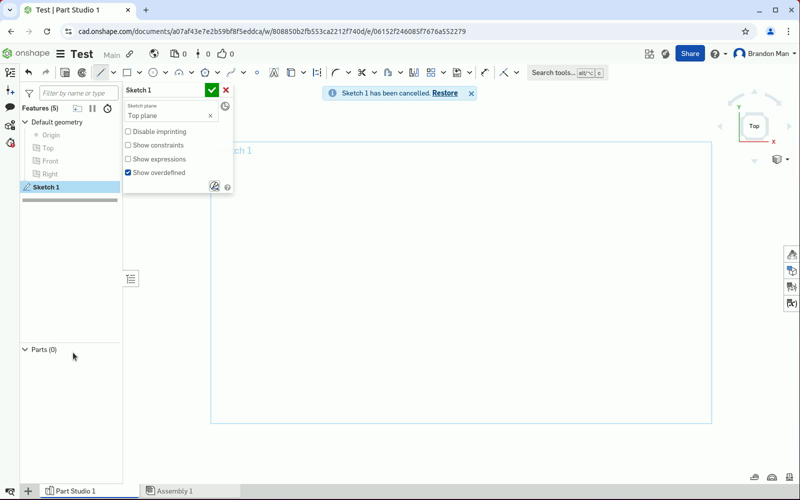
key_down(shift)
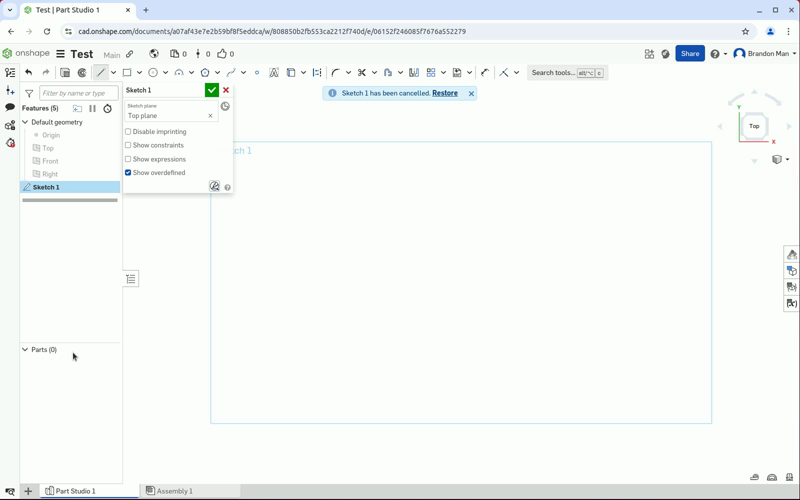
mouse_move(413, 227)
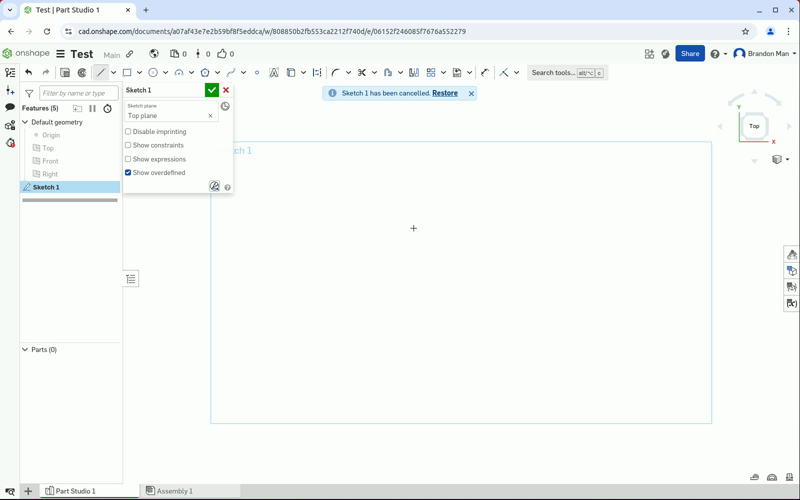
click(413, 227)
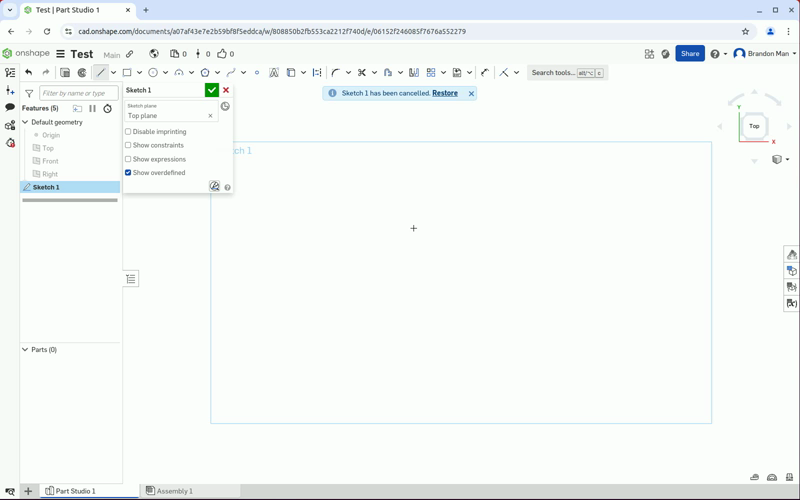
key_up(shift)
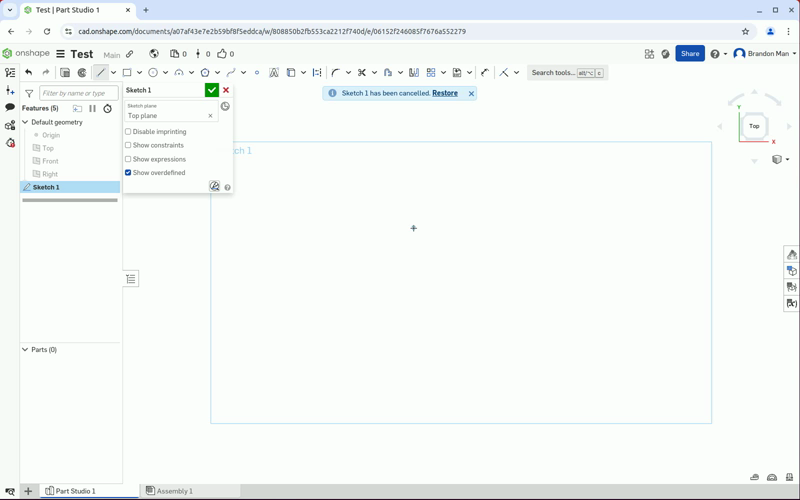
key_down(shift)
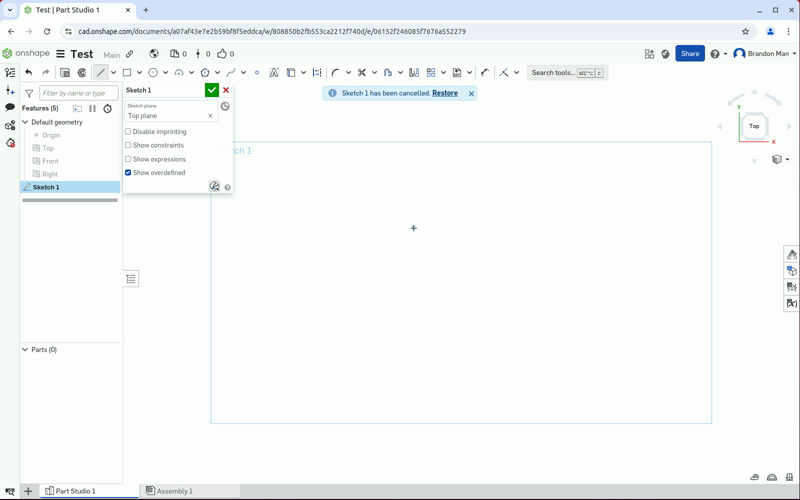
mouse_move(444, 227)
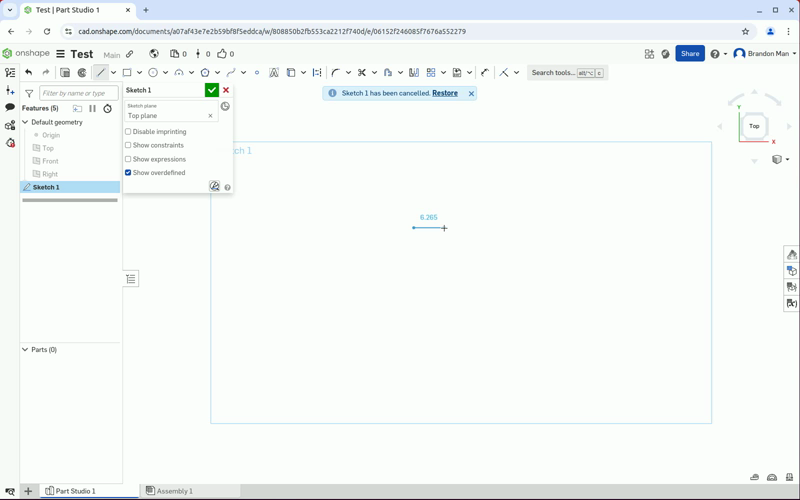
mouse_move(430, 245)
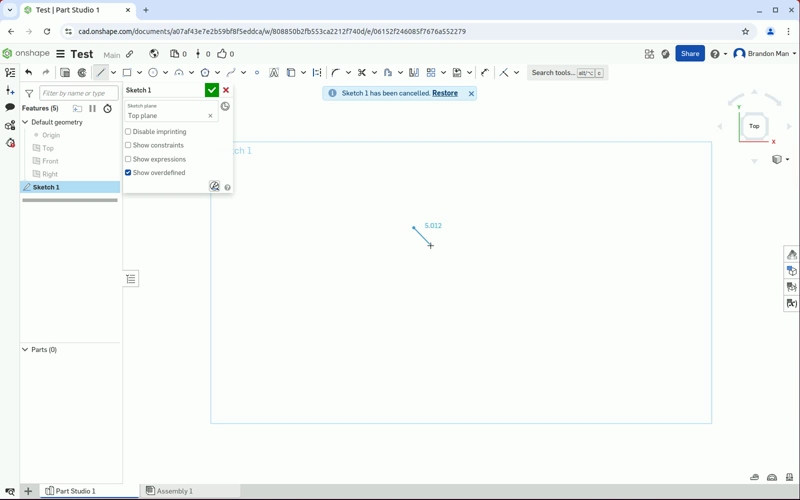
click(430, 245)
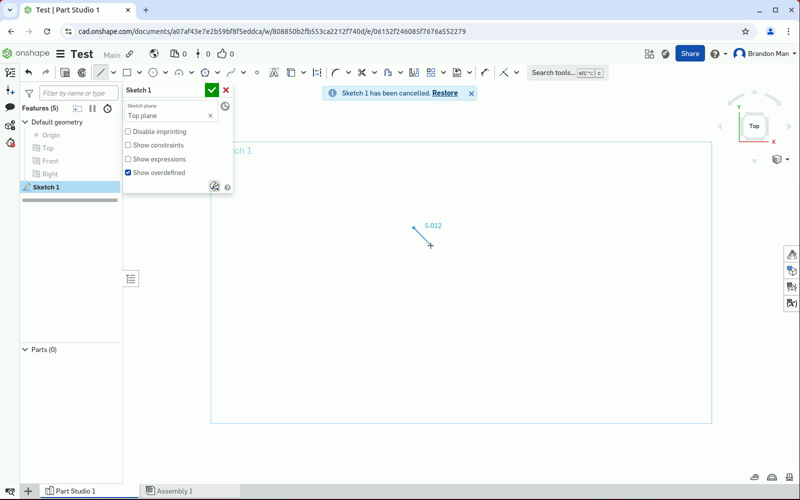
key_up(shift)
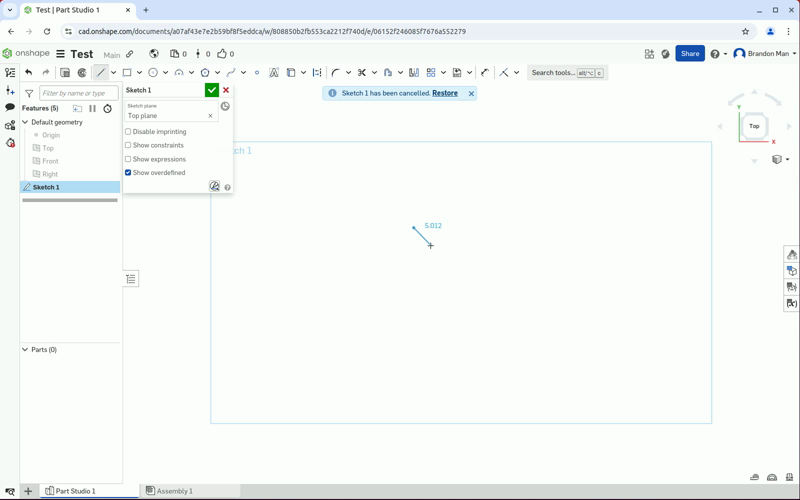
key_down(shift)
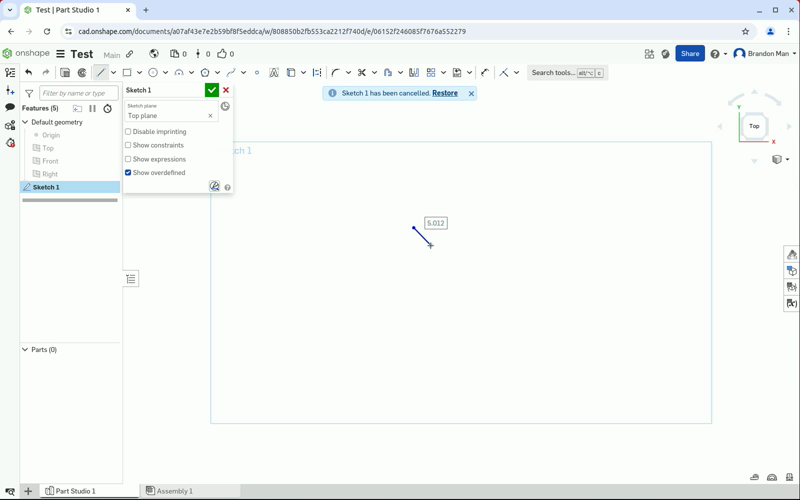
mouse_move(460, 245)
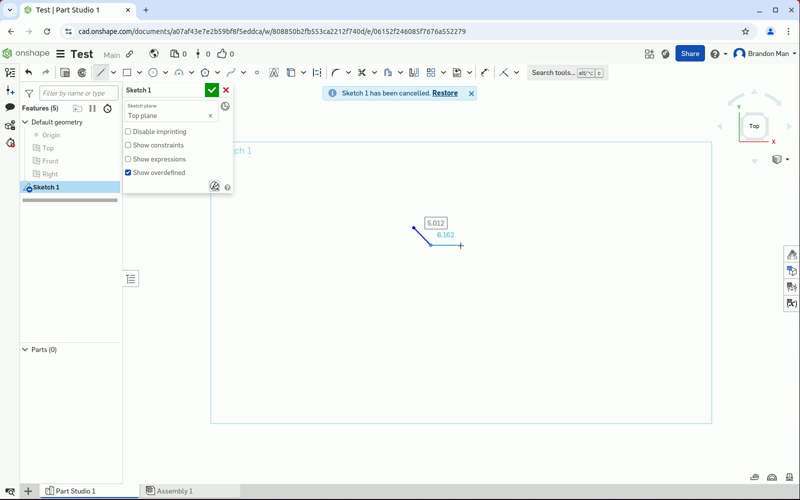
mouse_move(430, 262)
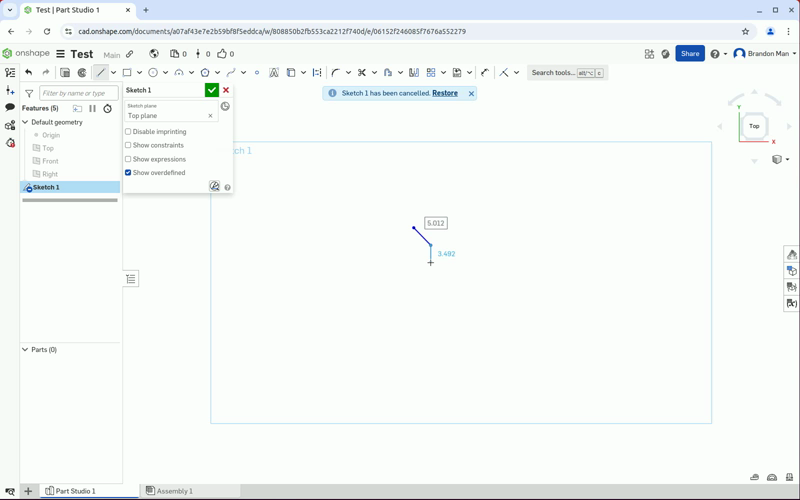
click(430, 262)
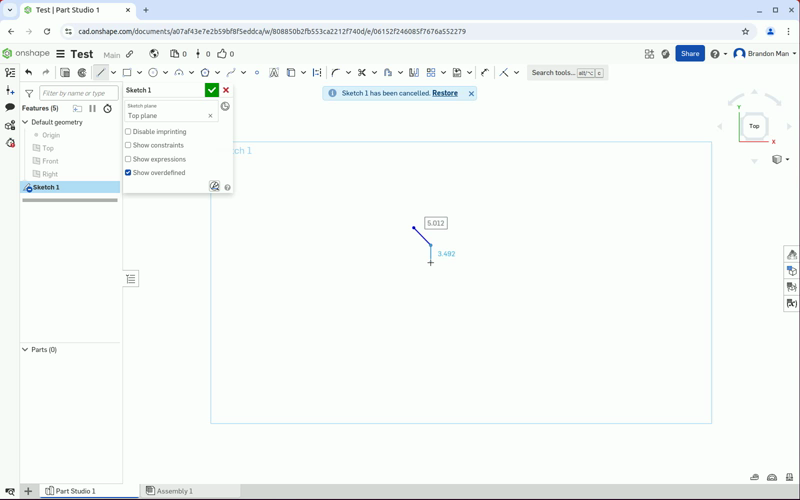
key_up(shift)
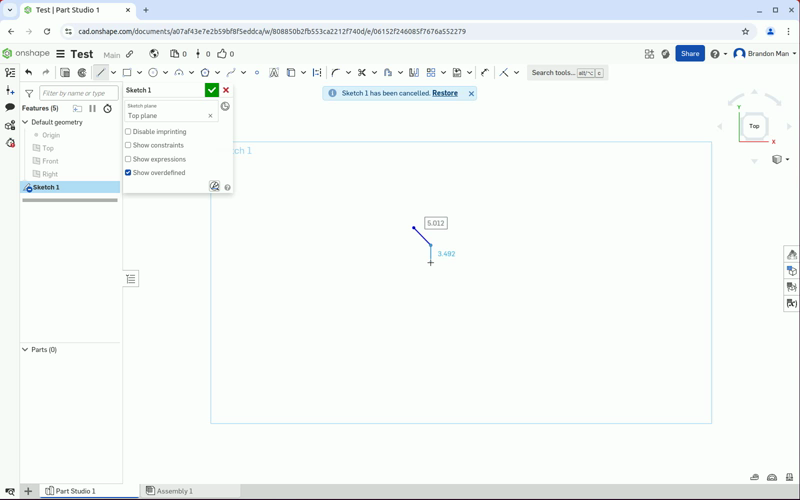
key_down(shift)
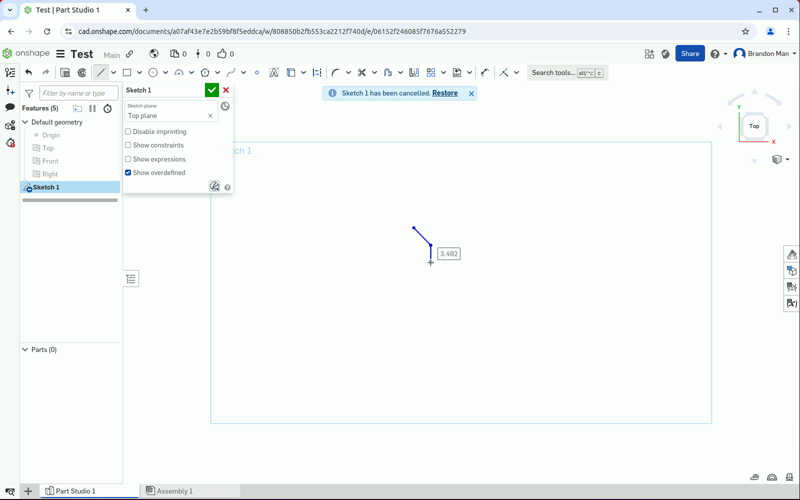
mouse_move(460, 262)
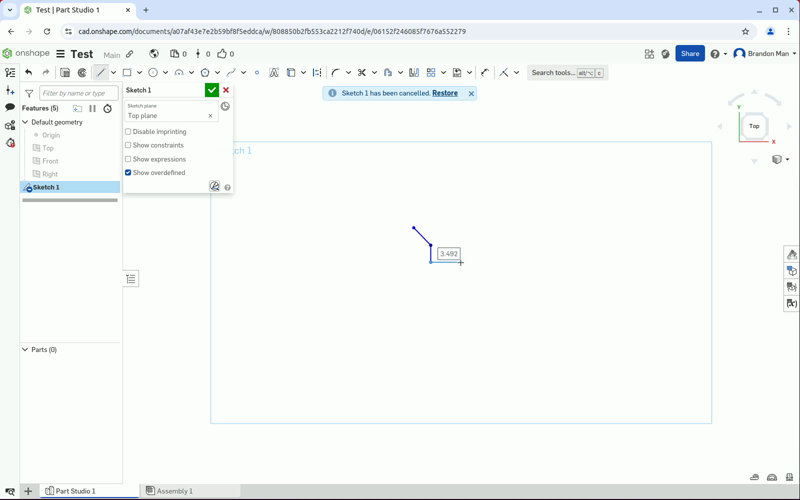
mouse_move(460, 262)
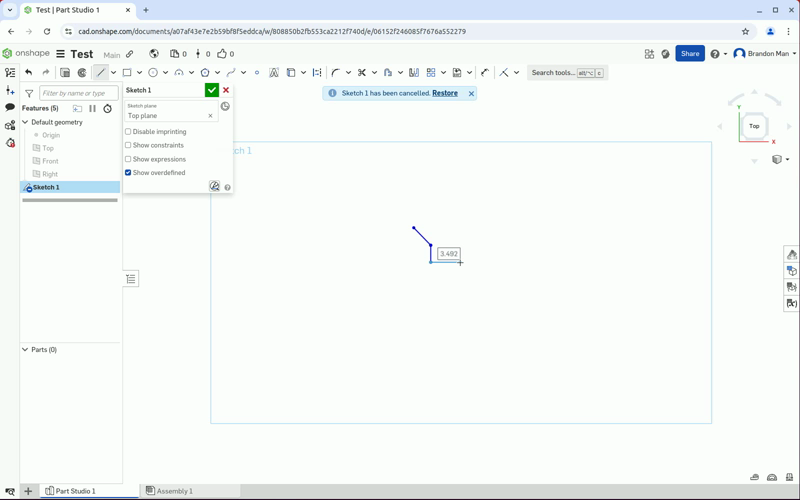
click(460, 262)
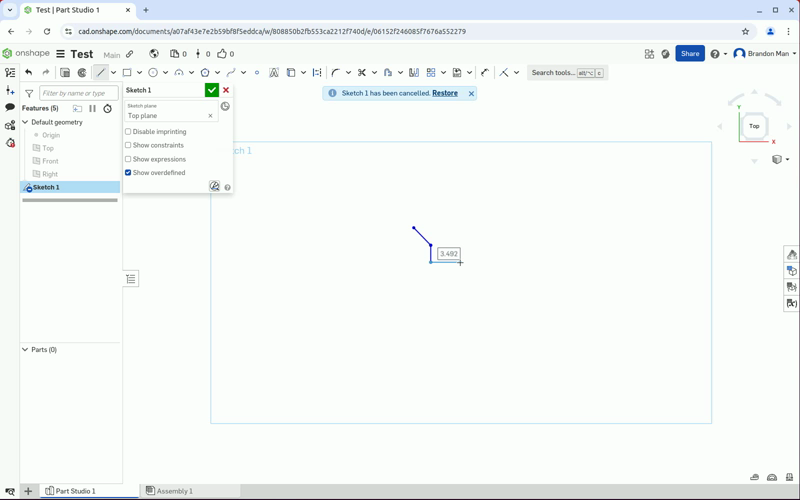
key_up(shift)
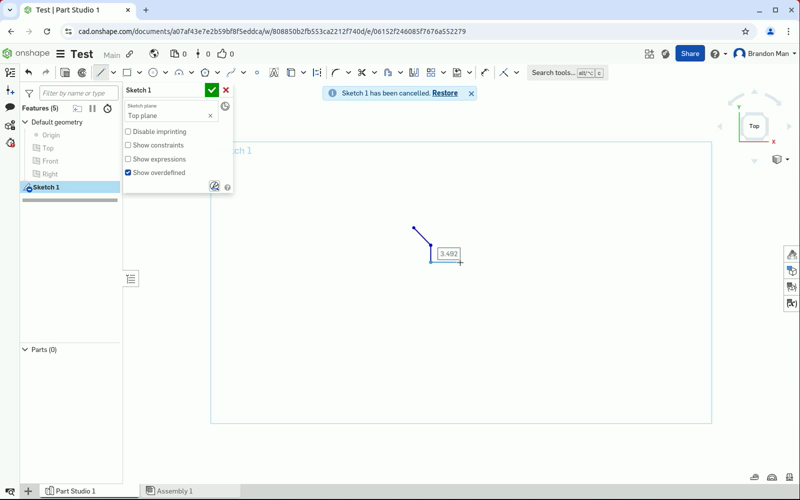
key_down(shift)
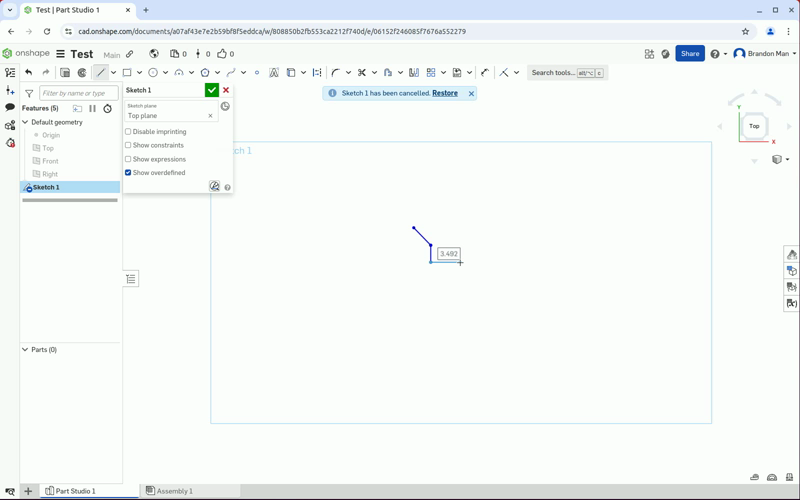
mouse_move(490, 262)
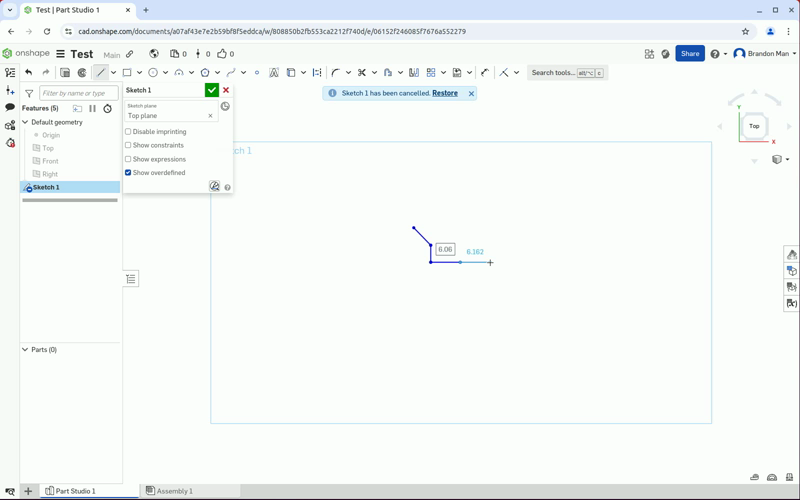
mouse_move(460, 237)
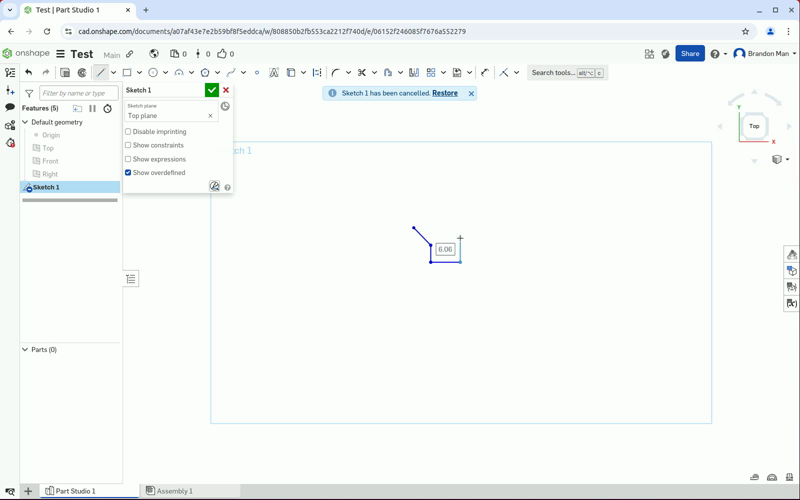
click(460, 237)
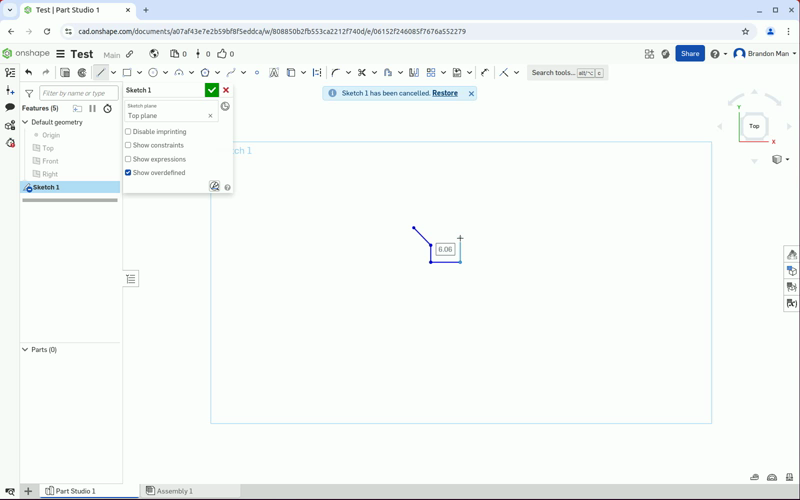
key_up(shift)
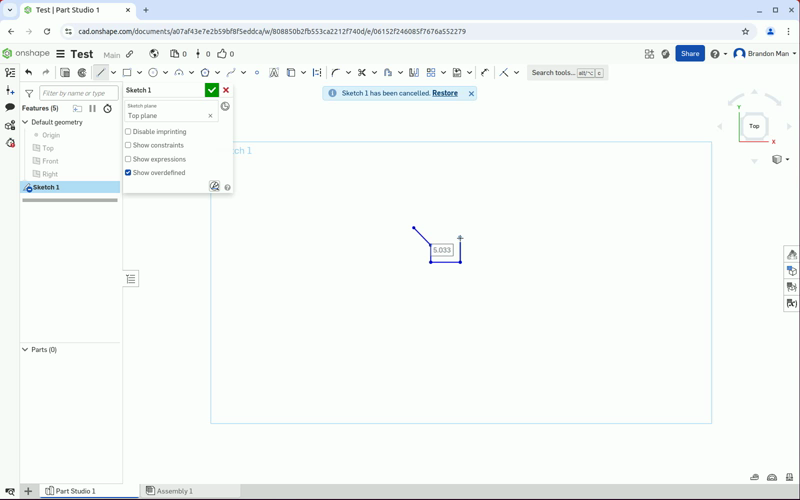
key_down(shift)
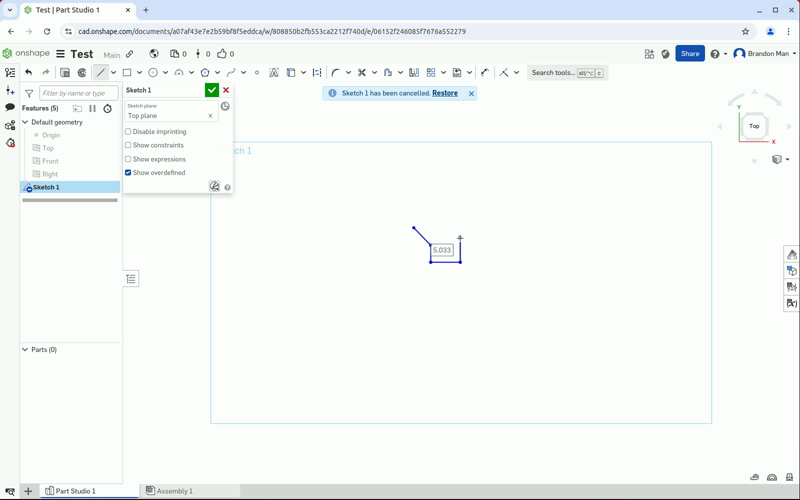
mouse_move(490, 237)
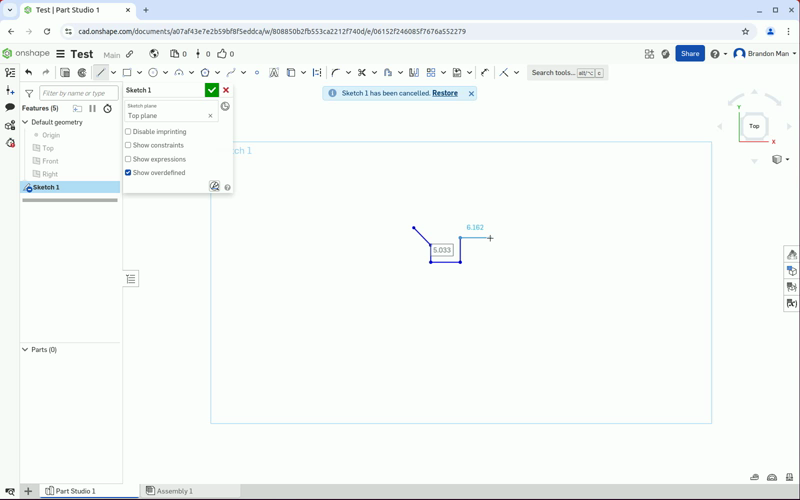
mouse_move(477, 231)
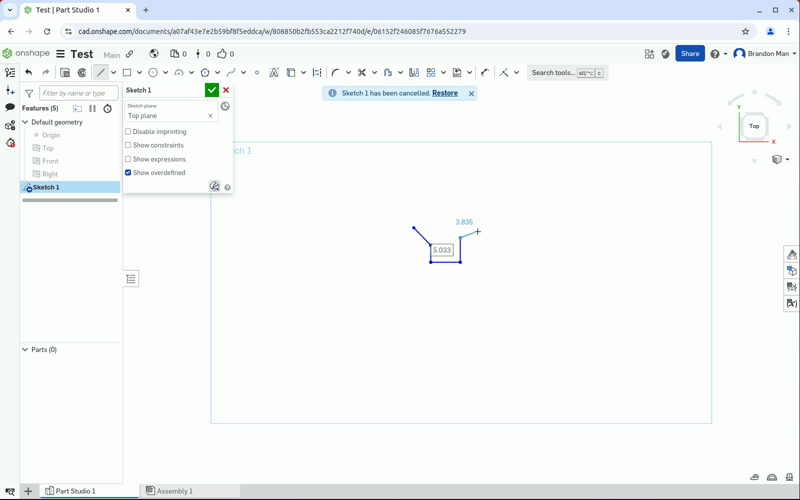
click(477, 231)
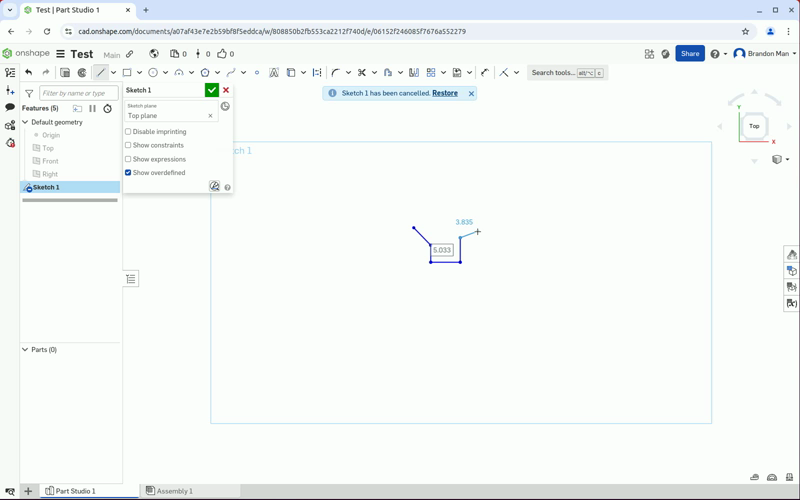
key_up(shift)
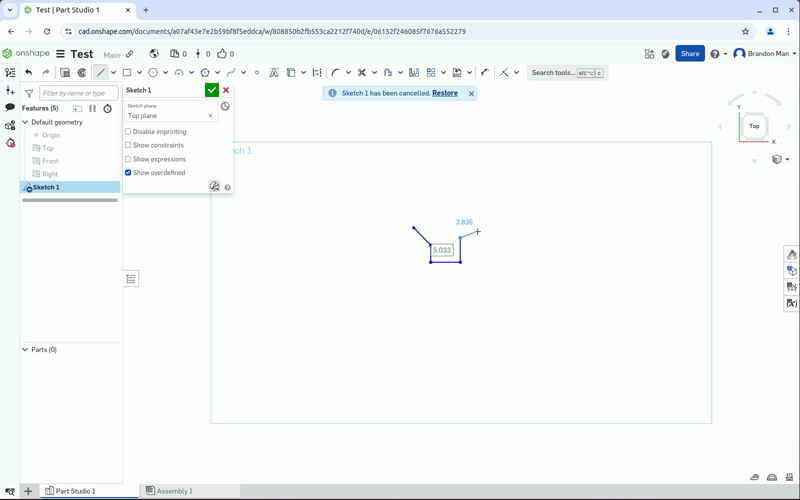
key_down(shift)
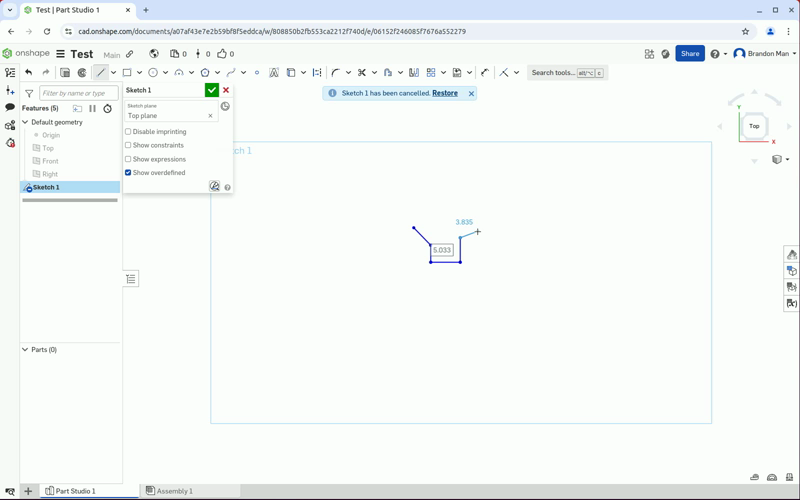
mouse_move(507, 231)
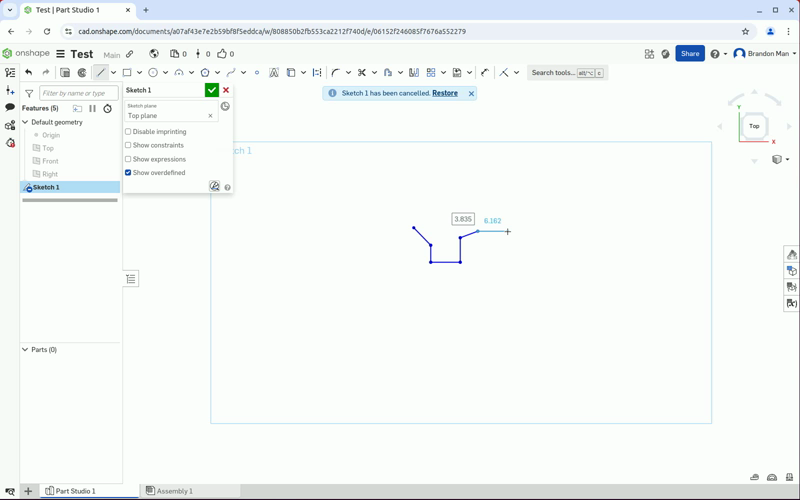
mouse_move(460, 211)
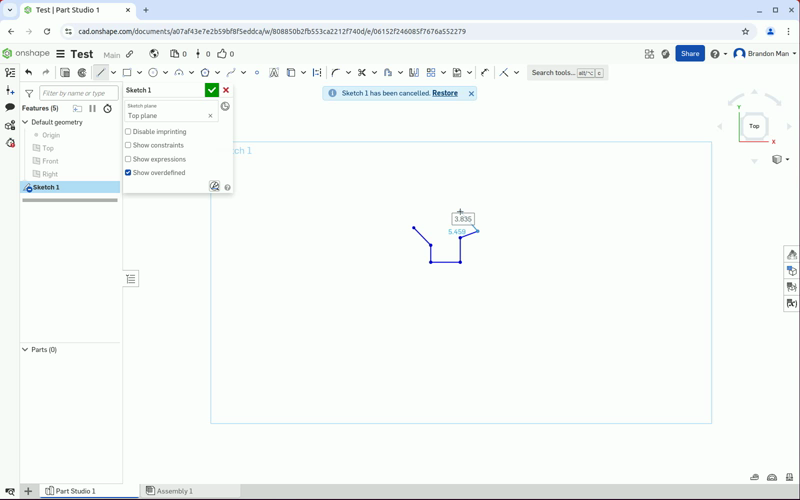
click(460, 211)
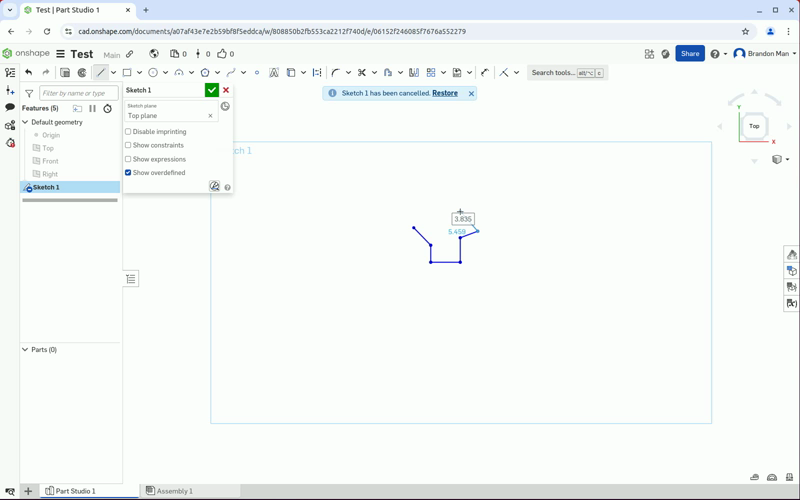
key_up(shift)
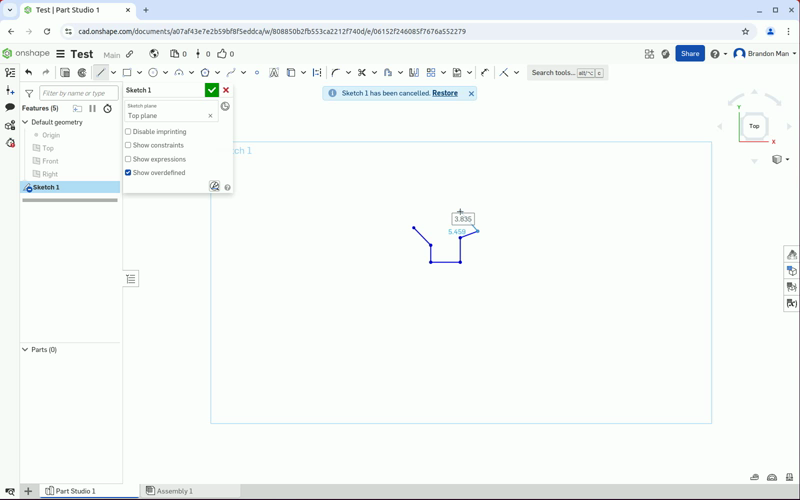
key_down(shift)
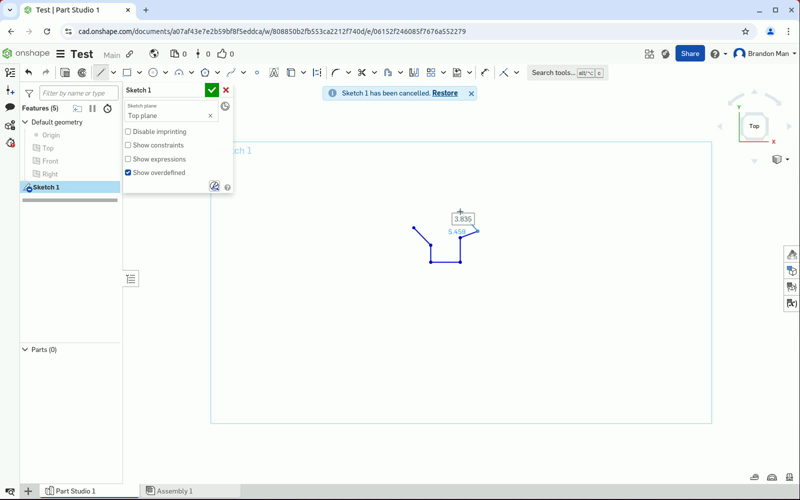
mouse_move(490, 211)
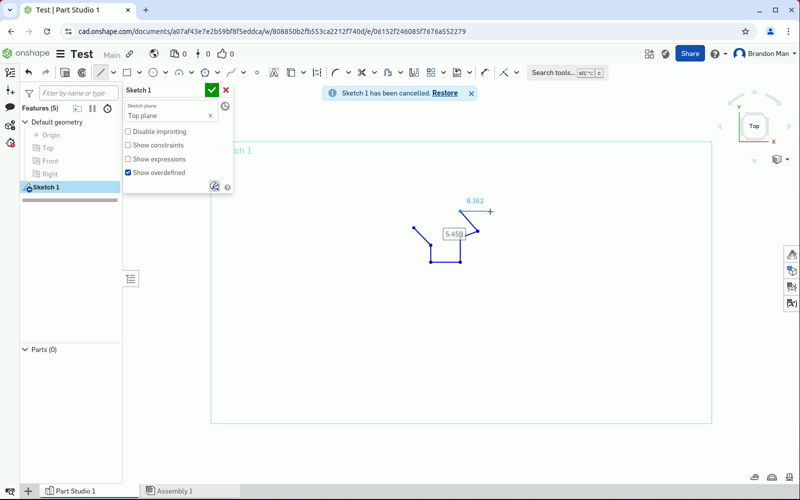
mouse_move(431, 211)
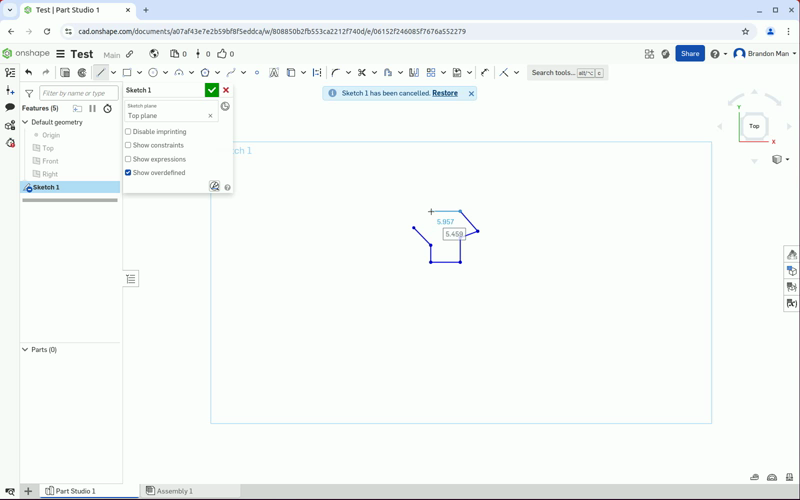
click(431, 211)
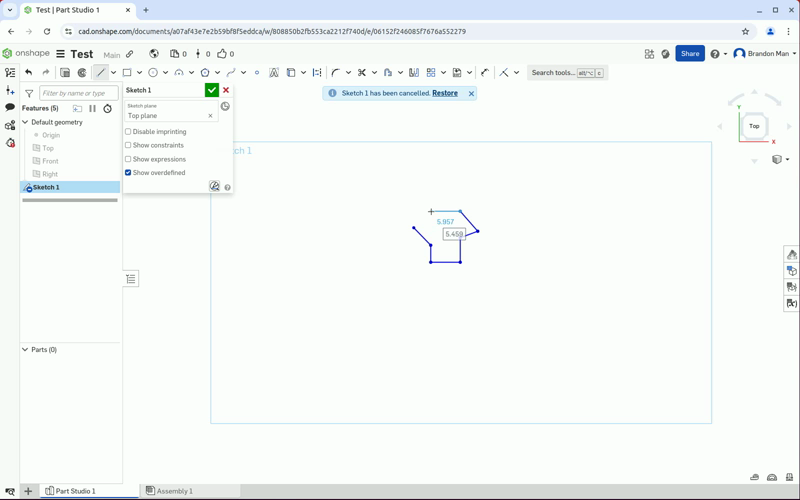
key_up(shift)
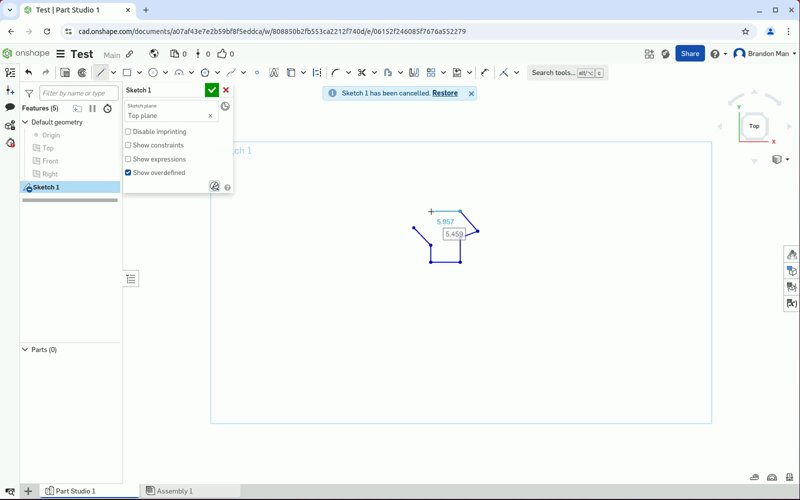
mouse_move(461, 211)
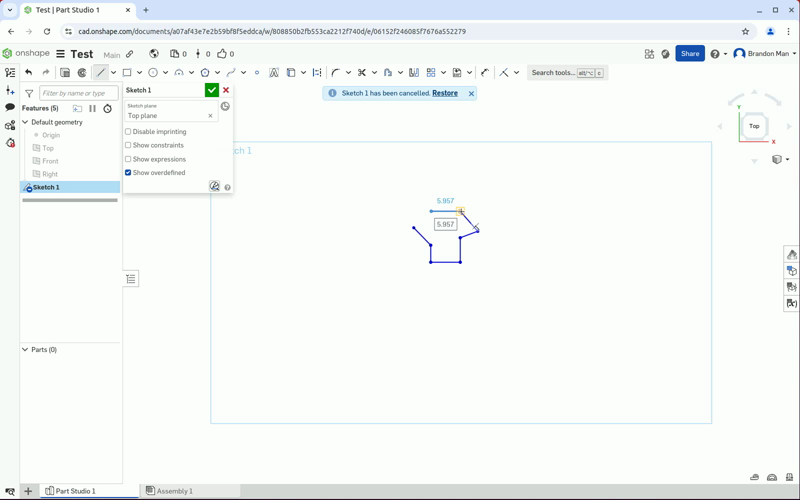
key_down(shift)
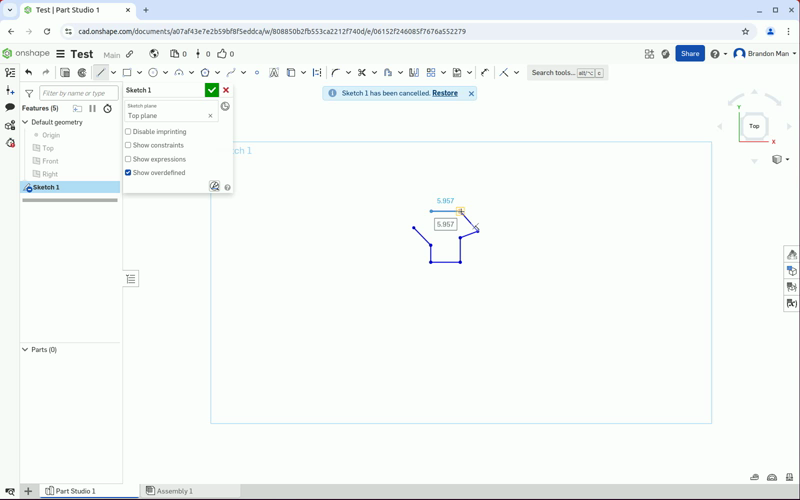
mouse_move(413, 227)
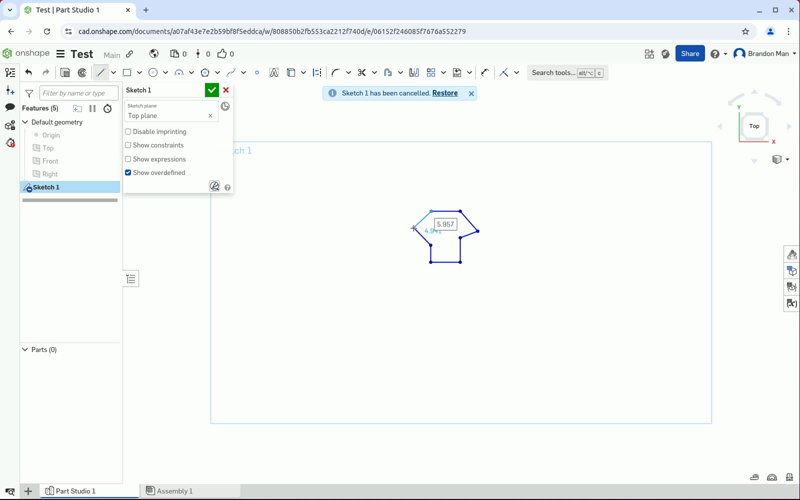
key_up(shift)
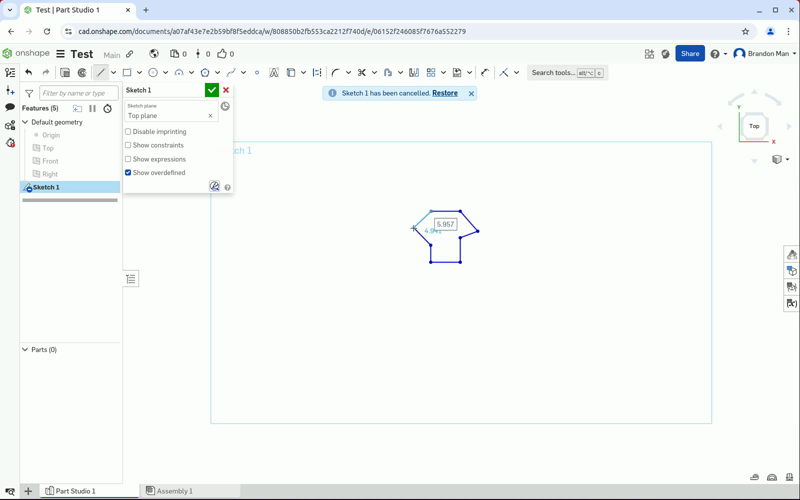
click(413, 227)
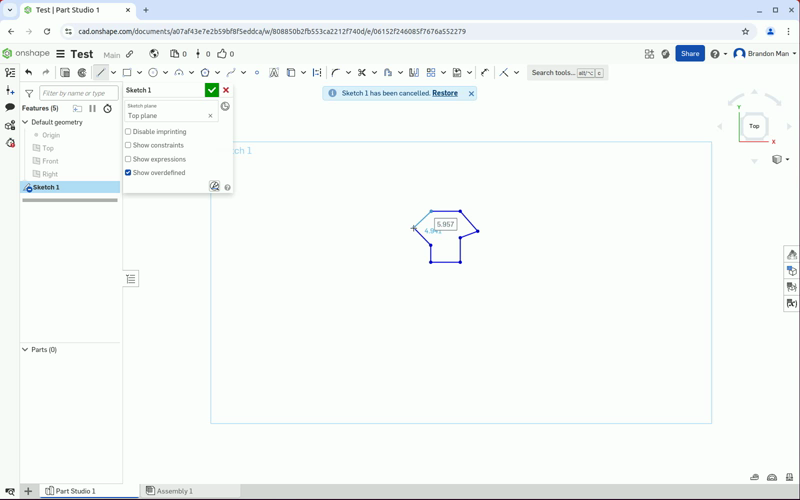
key(esc)
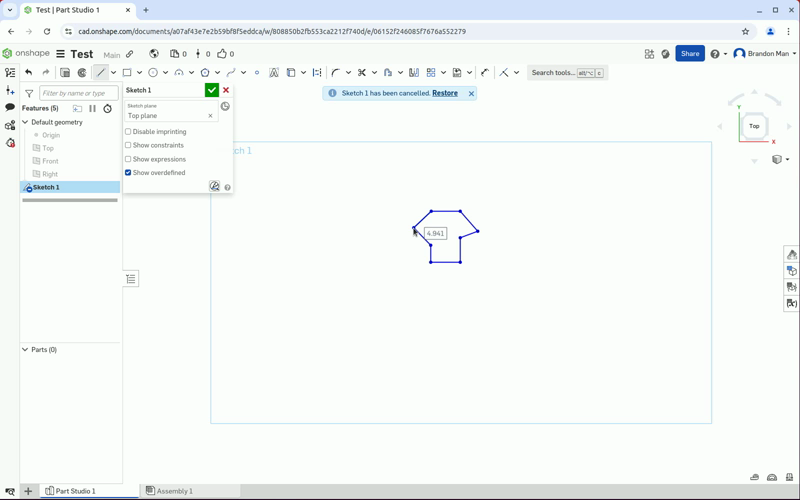
mouse_move(445, 237)
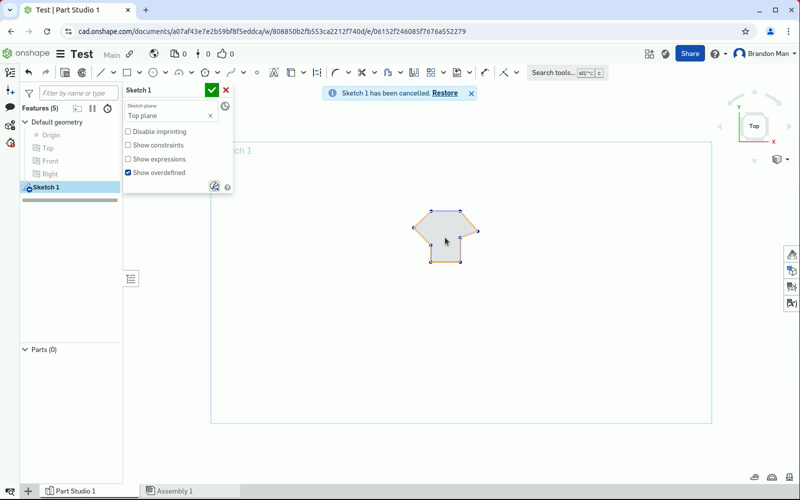
click(445, 237)
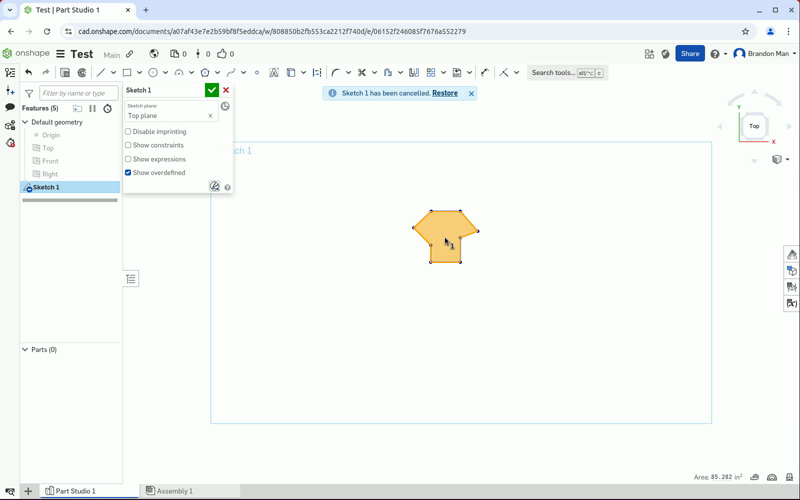
mouse_move(73, 352)
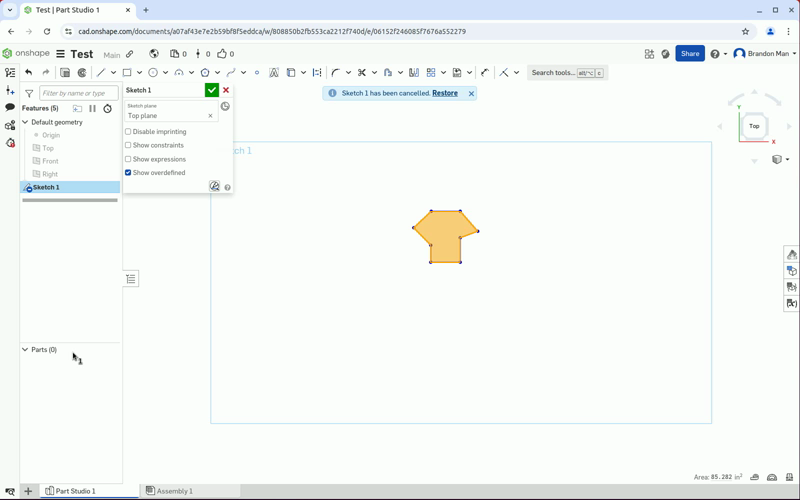
key(shift+y)
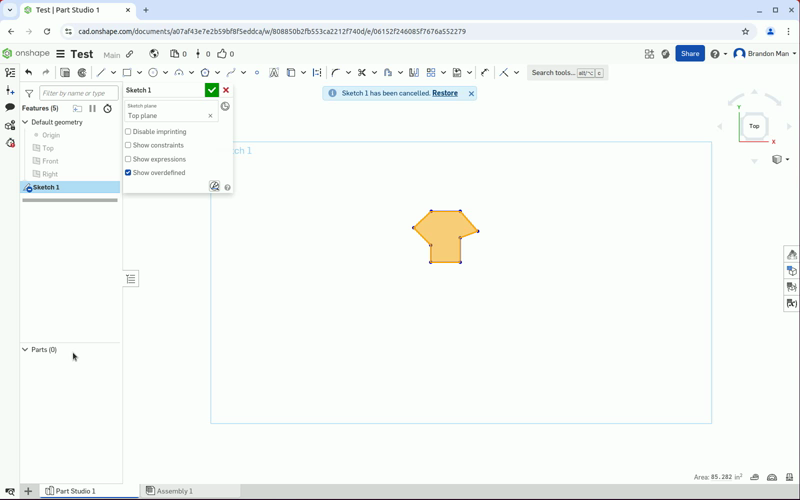
key(shift+e)
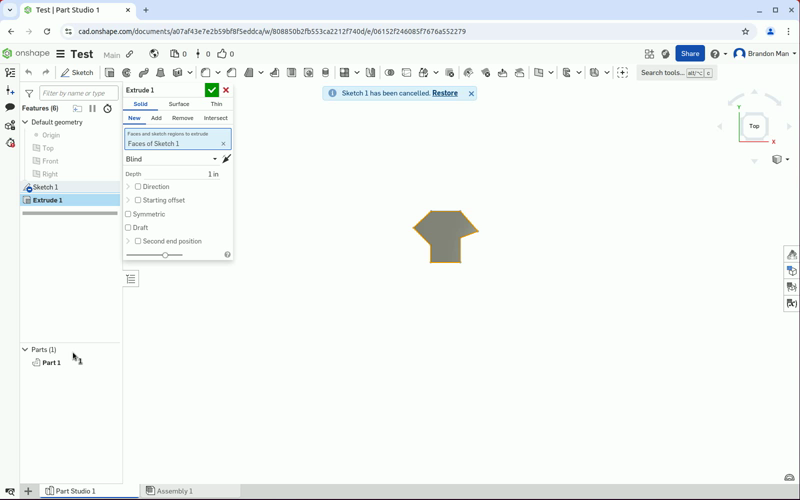
mouse_move(143, 106)
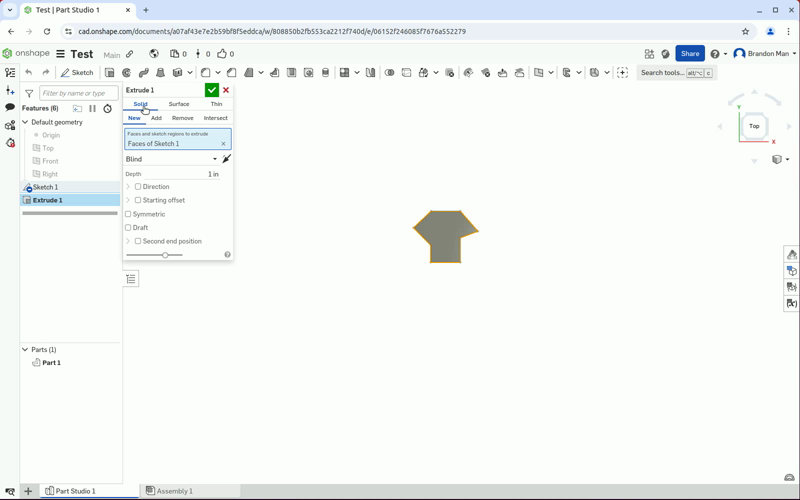
click(143, 106)
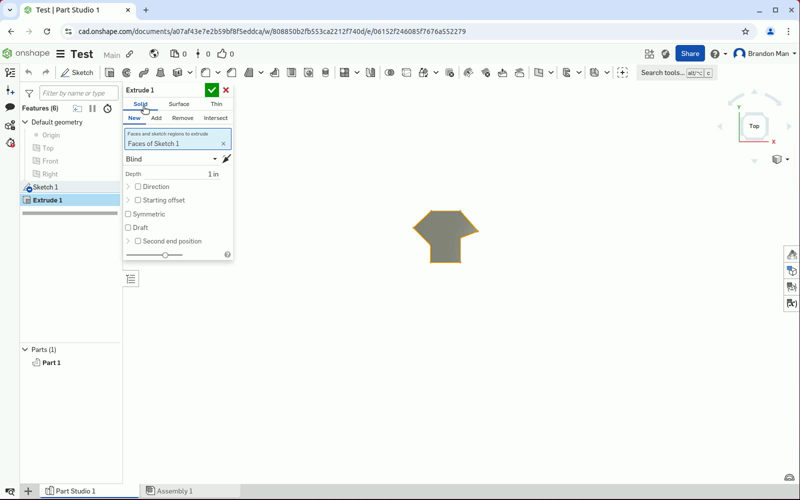
mouse_move(137, 120)
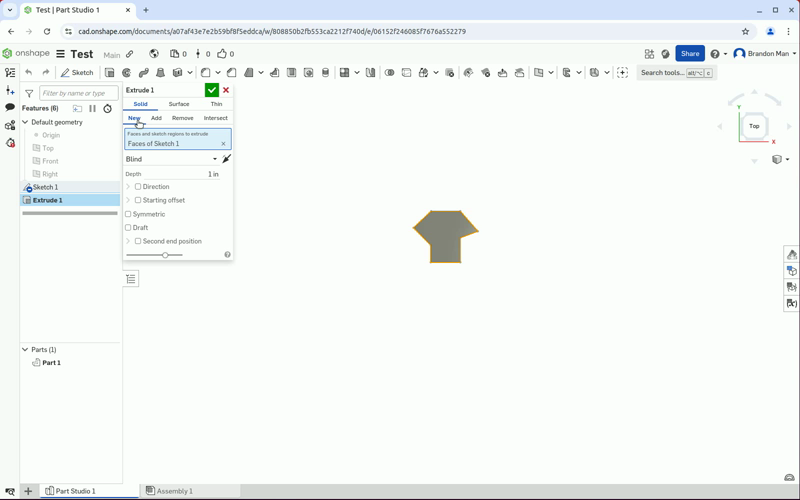
click(137, 120)
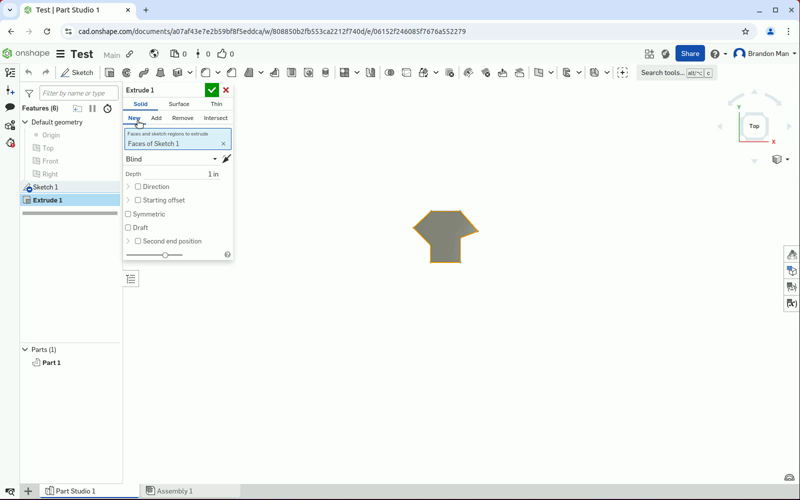
key(tab, 4)
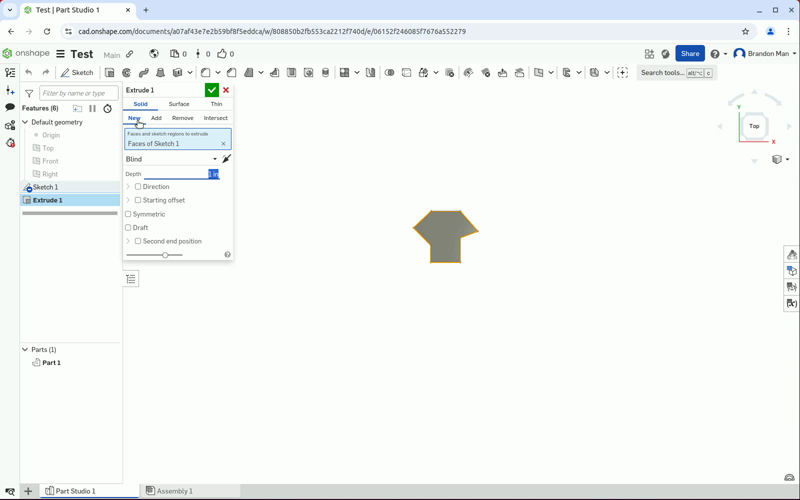
text(2.648)
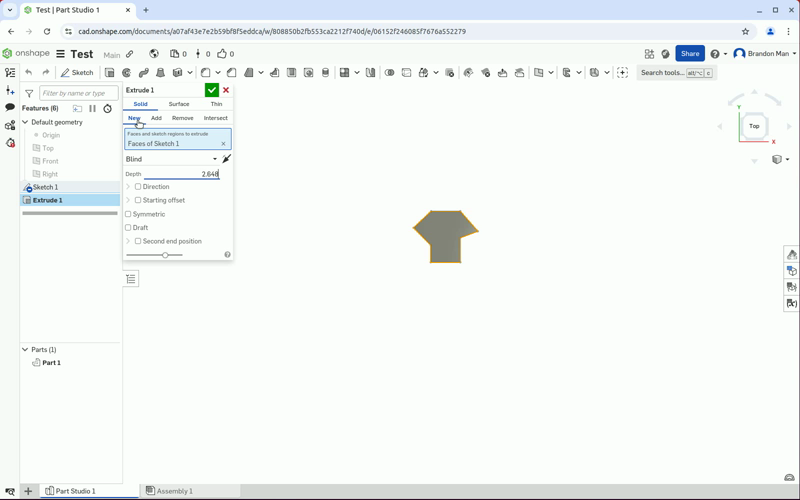
key(enter)
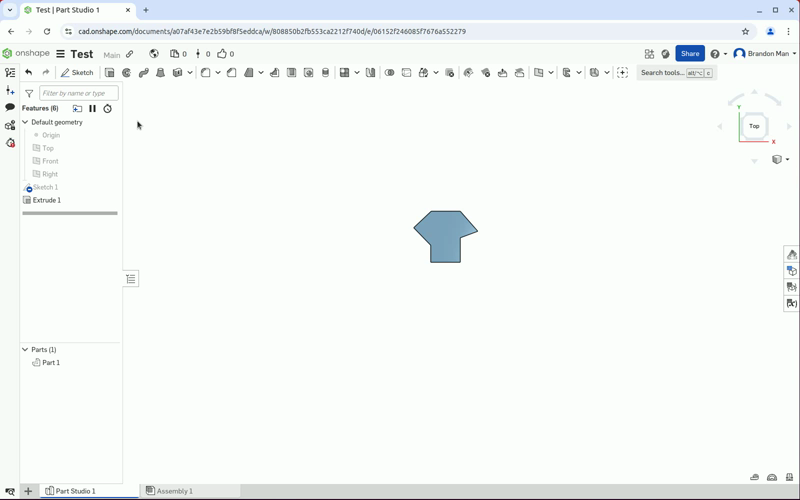
key(shift+h)
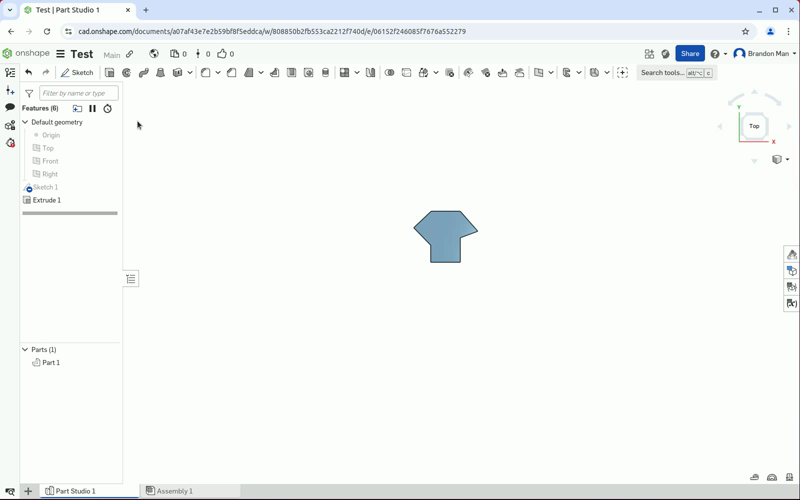
key(shift+h)
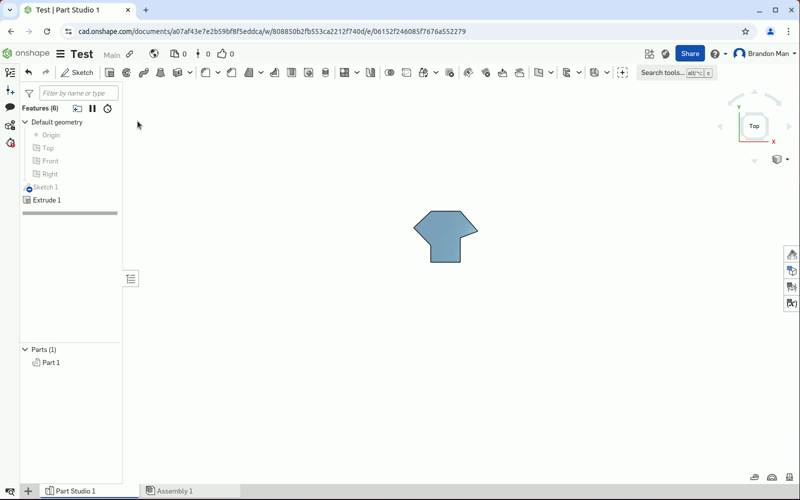
mouse_move(73, 189)
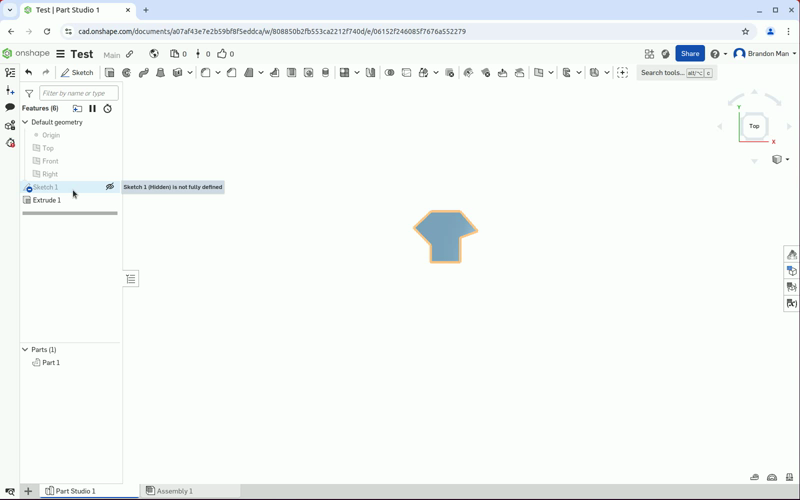
click(73, 189)
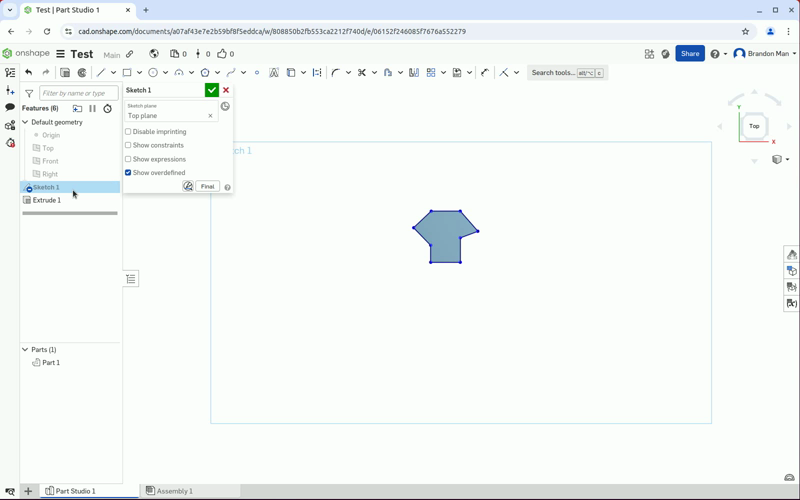
mouse_move(229, 92)
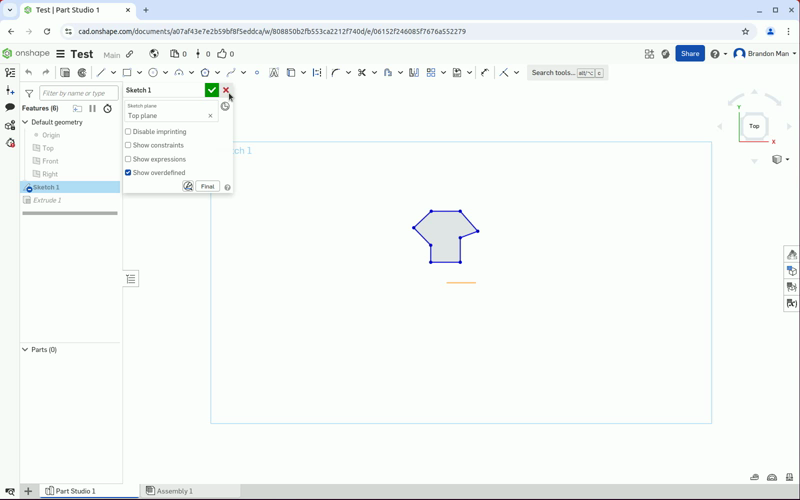
click(229, 92)
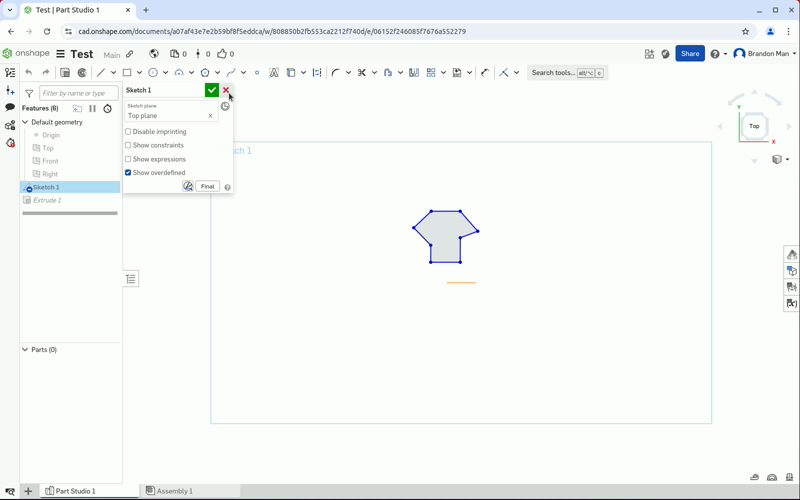
key(shift+s)
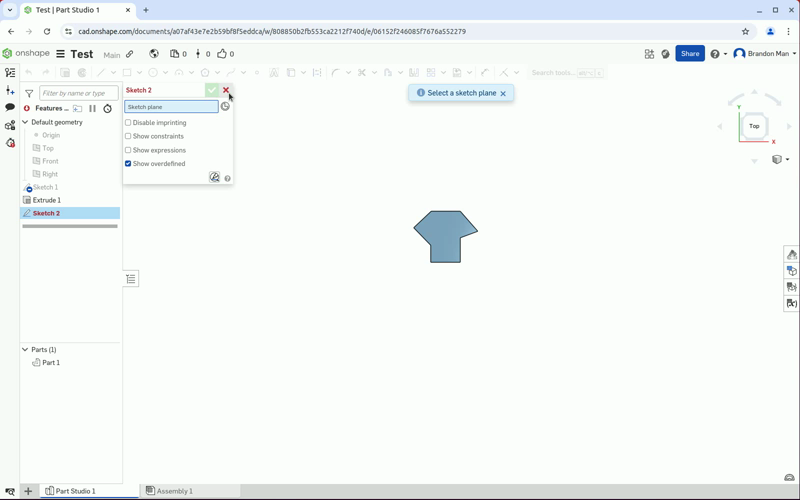
mouse_move(73, 150)
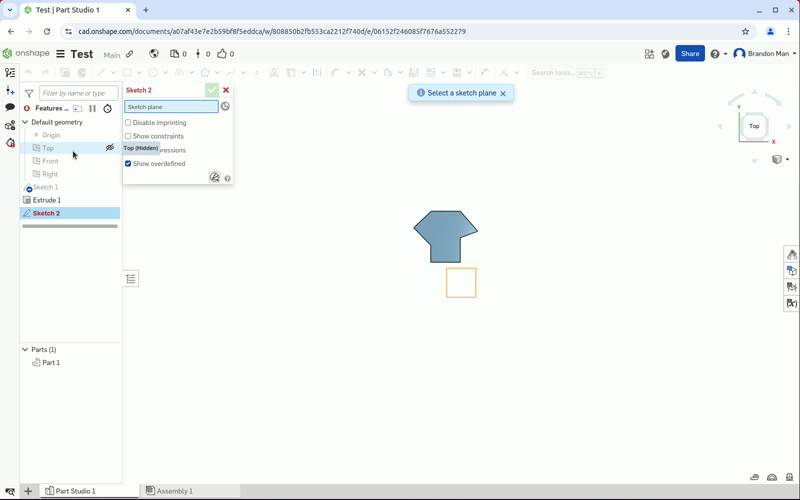
click(73, 150)
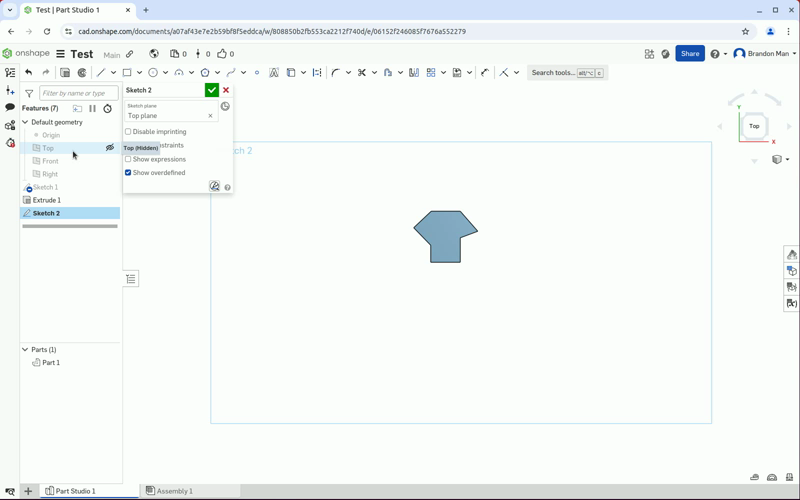
mouse_move(73, 352)
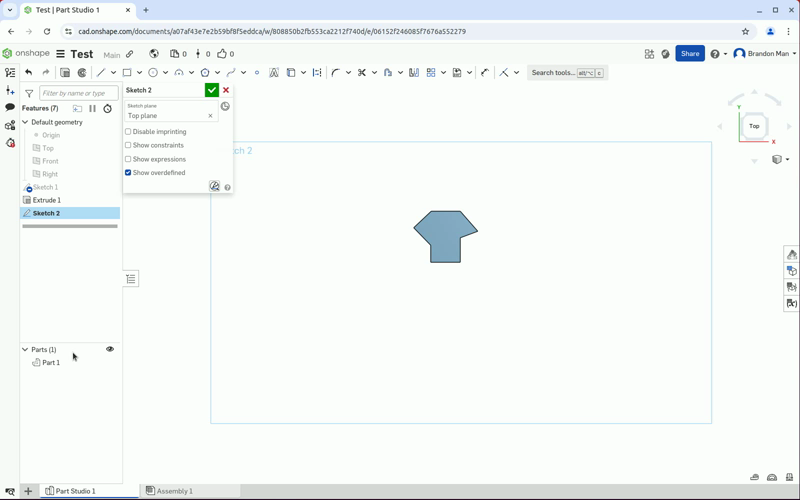
key(y)
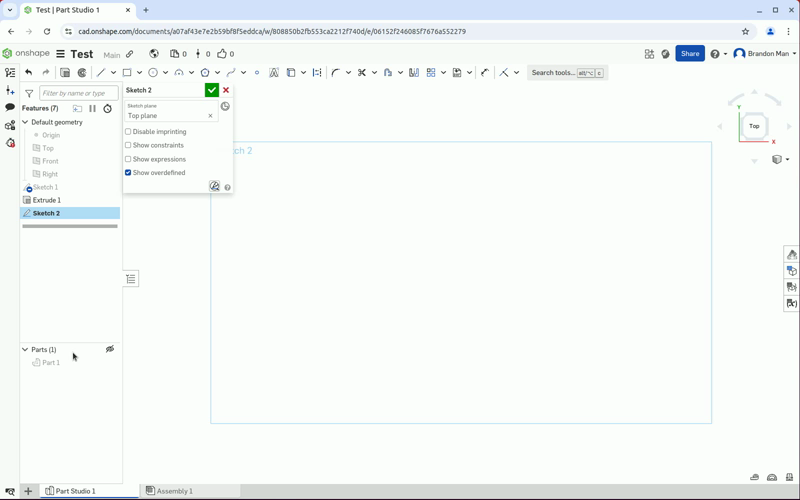
key(a)
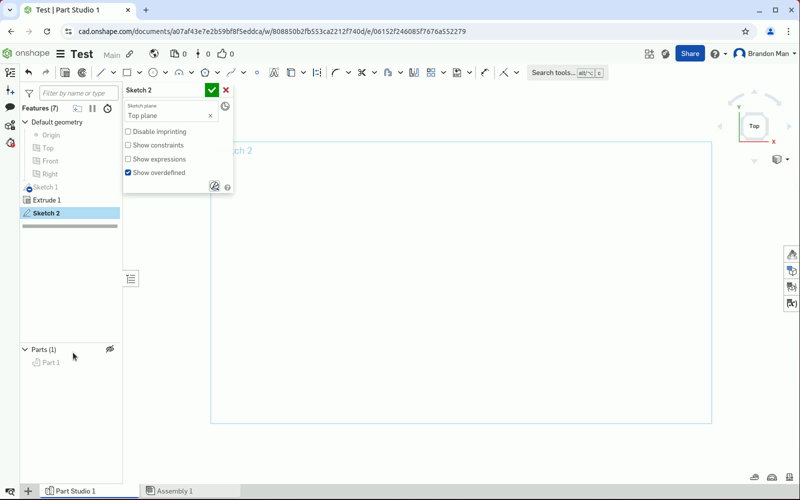
key_down(shift)
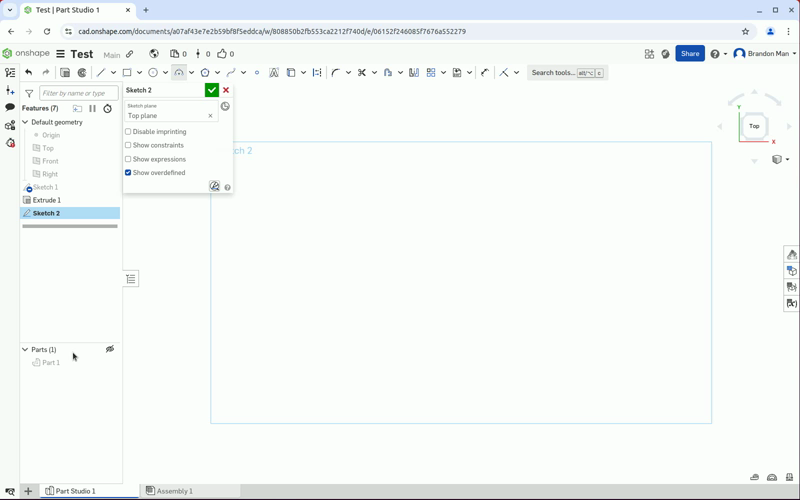
mouse_move(515, 281)
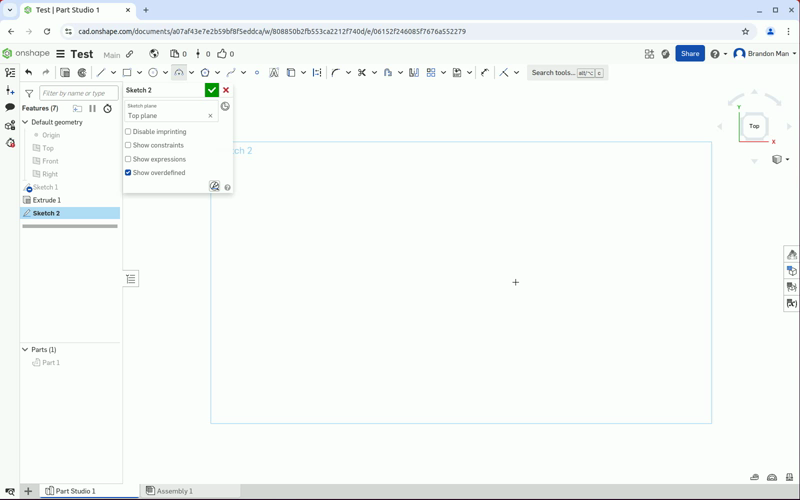
click(515, 281)
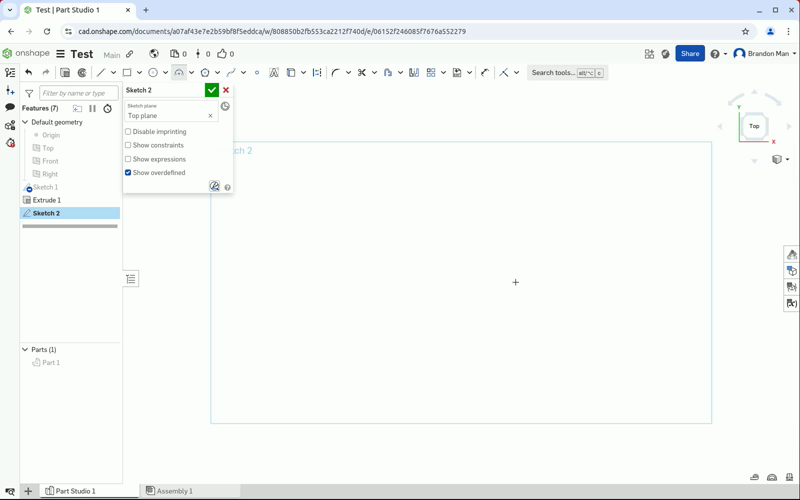
key_up(shift)
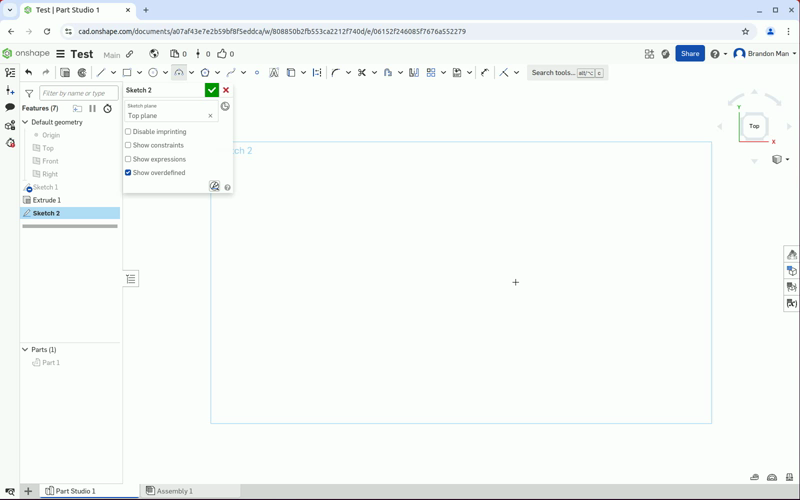
key_down(shift)
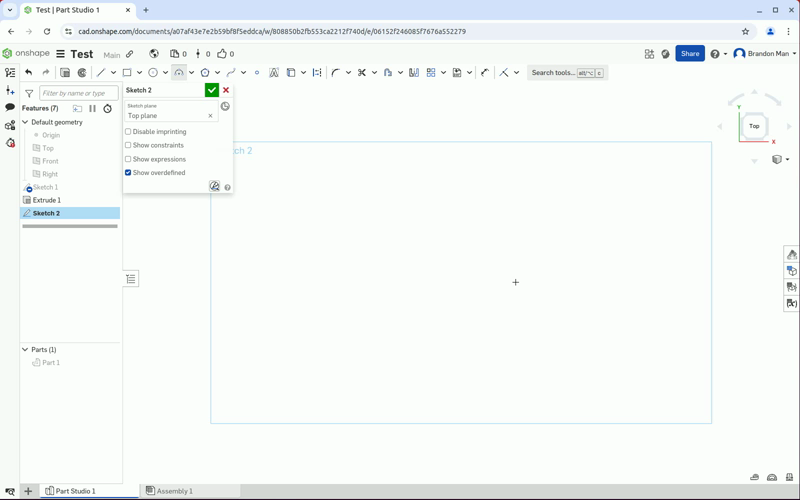
mouse_move(526, 292)
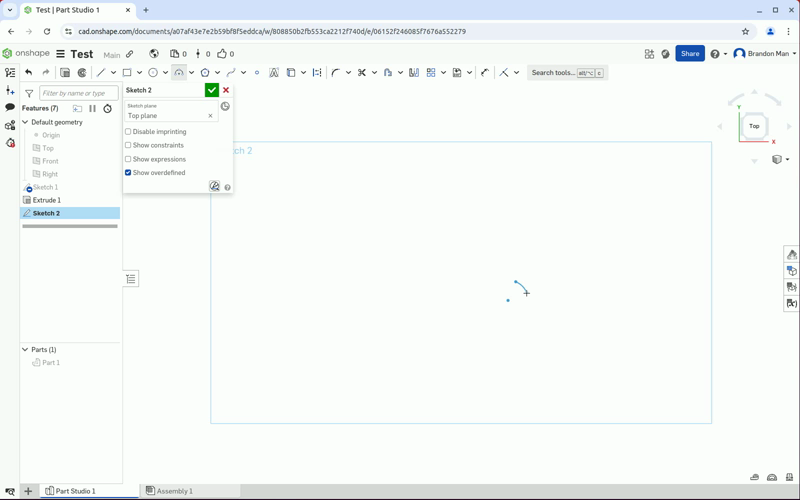
click(526, 292)
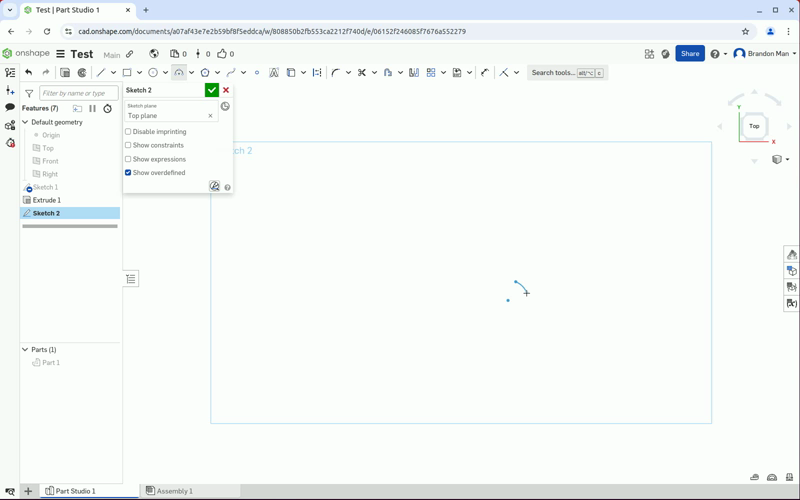
mouse_move(519, 289)
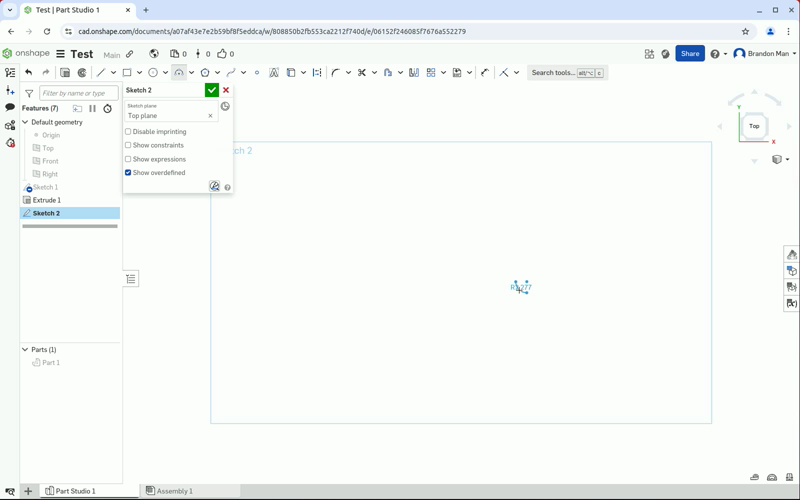
click(519, 289)
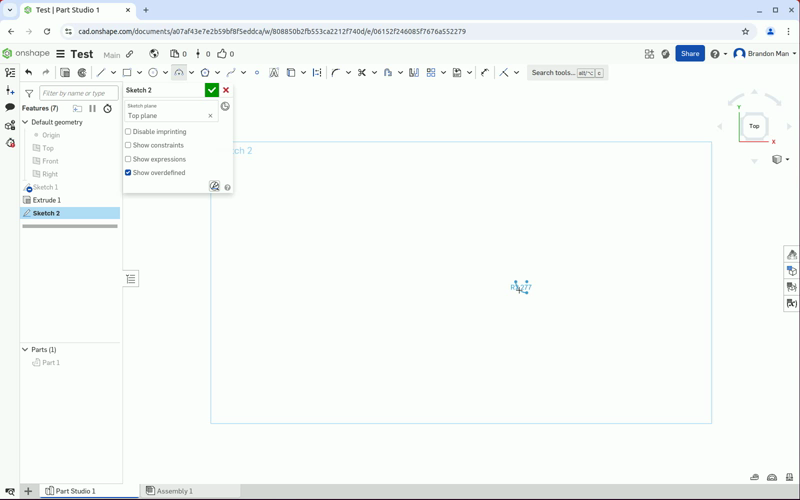
key_up(shift)
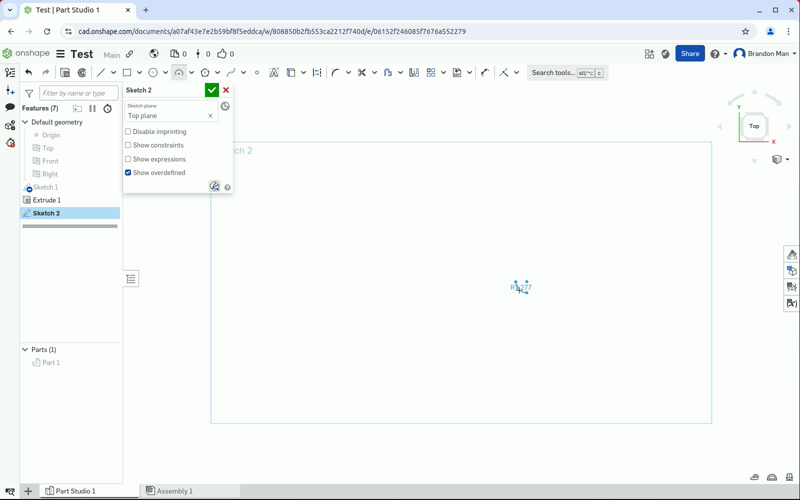
key(esc)
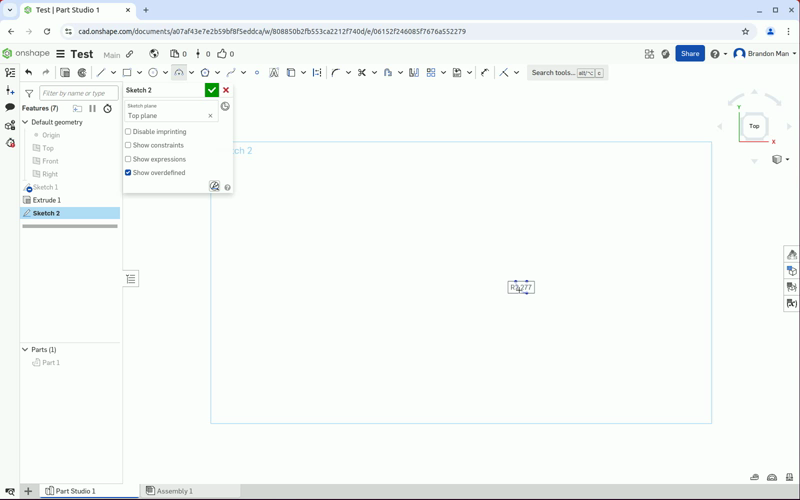
key(l)
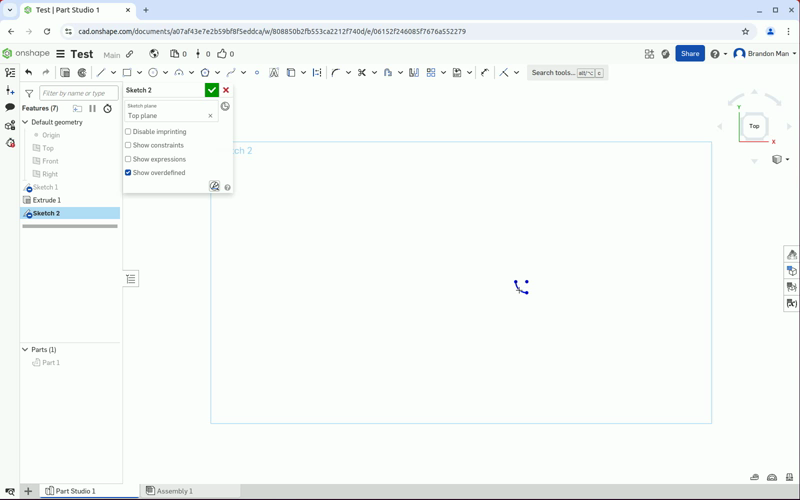
mouse_move(526, 292)
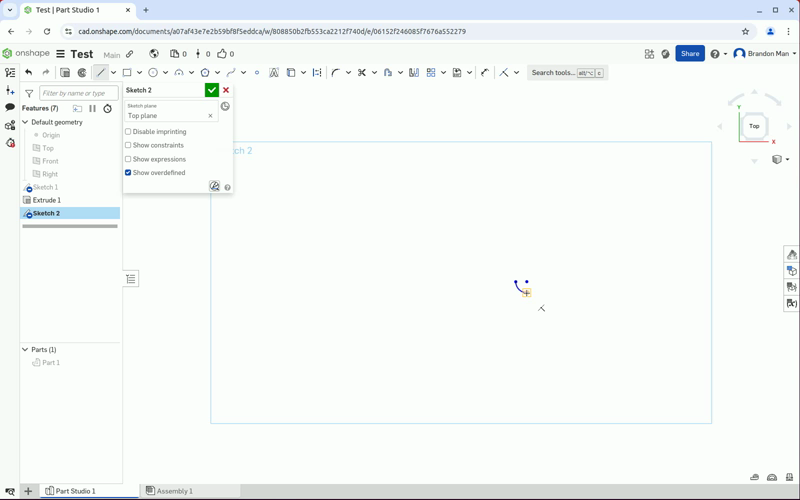
click(526, 292)
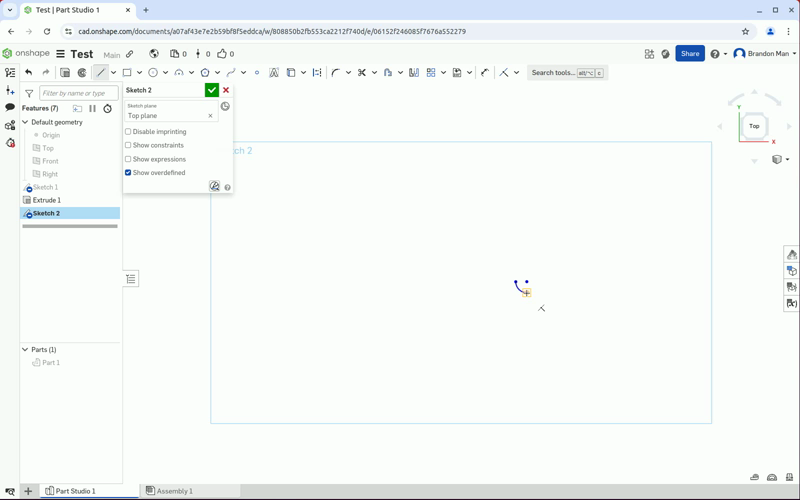
key_down(shift)
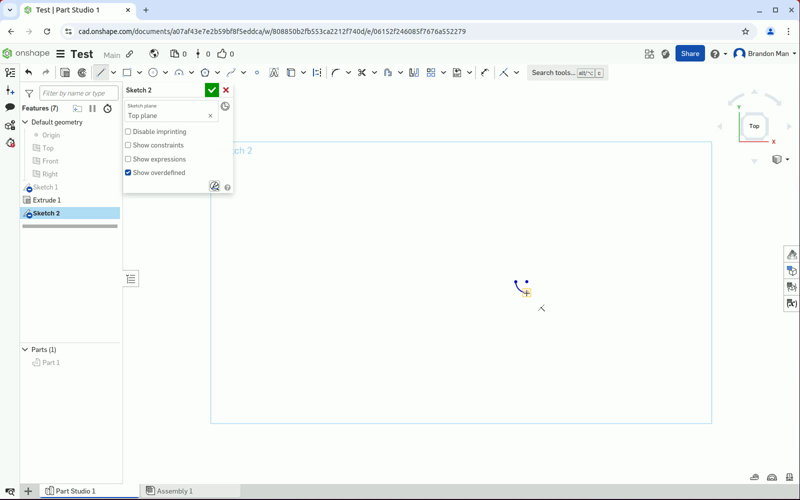
mouse_move(556, 292)
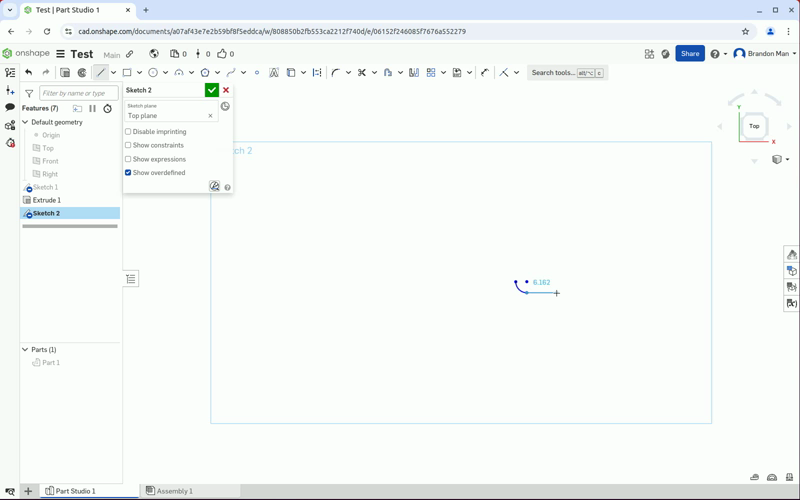
mouse_move(573, 282)
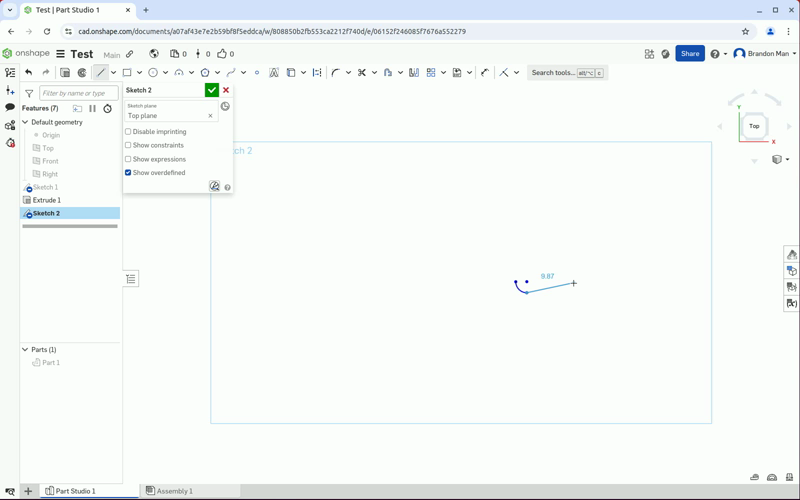
click(573, 282)
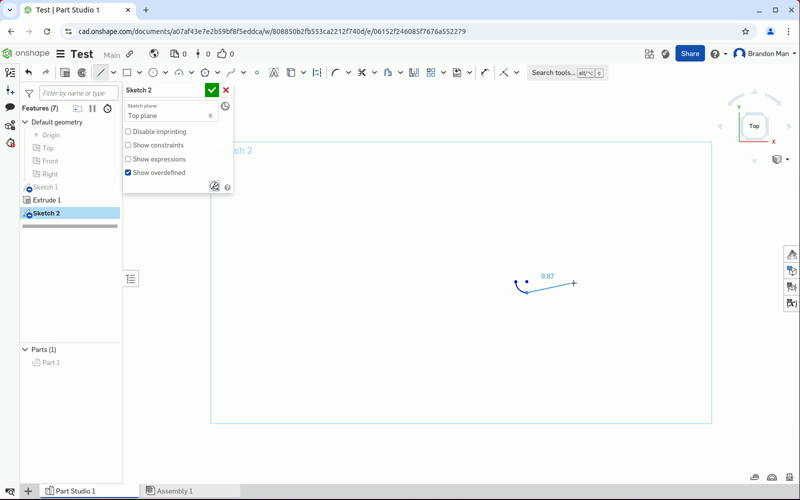
key_up(shift)
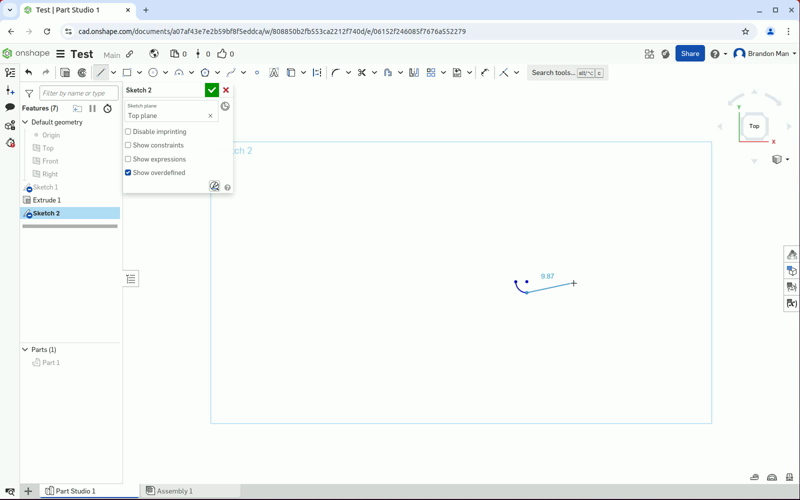
key_down(shift)
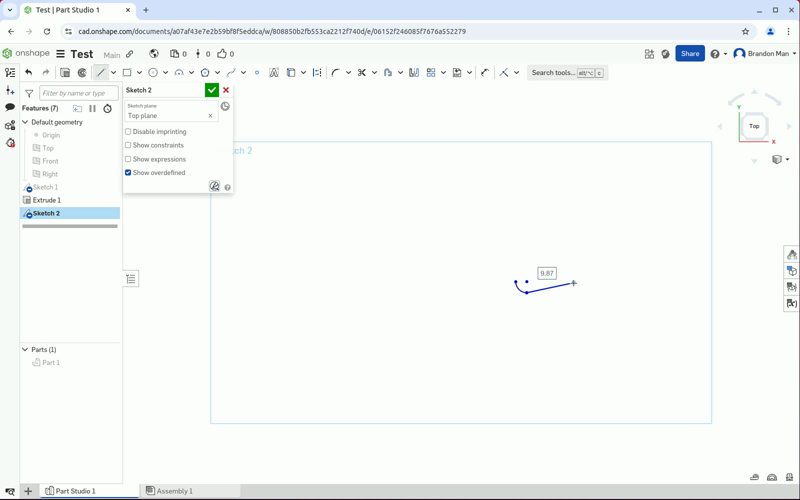
mouse_move(589, 282)
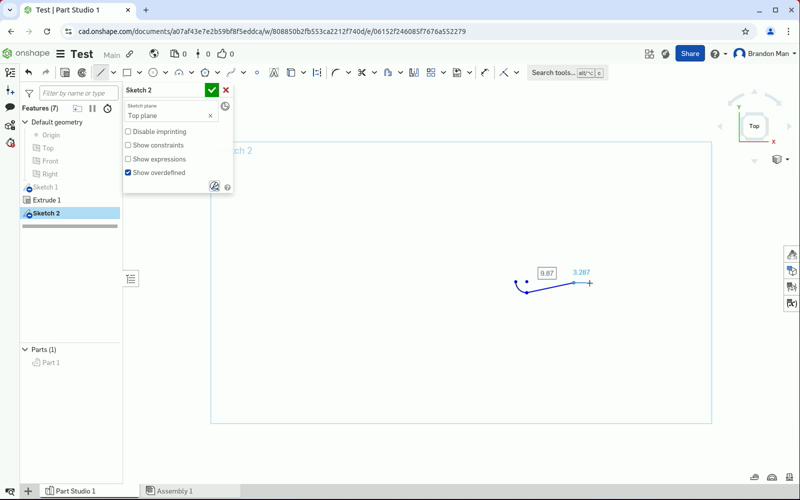
mouse_move(573, 248)
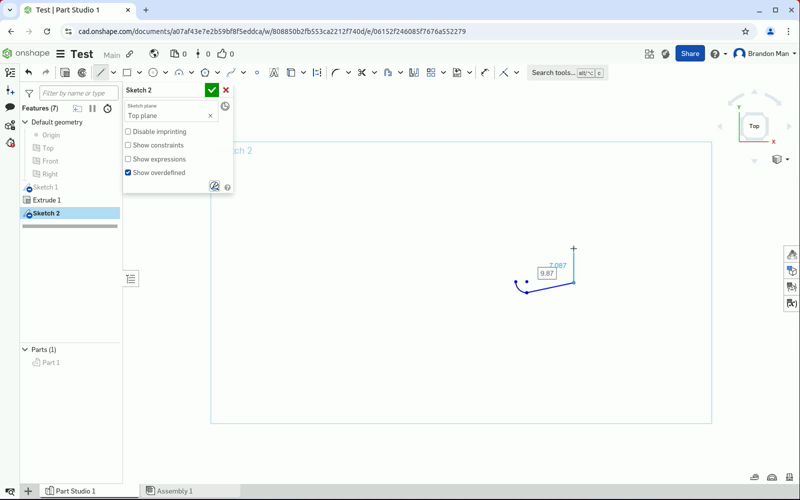
click(573, 248)
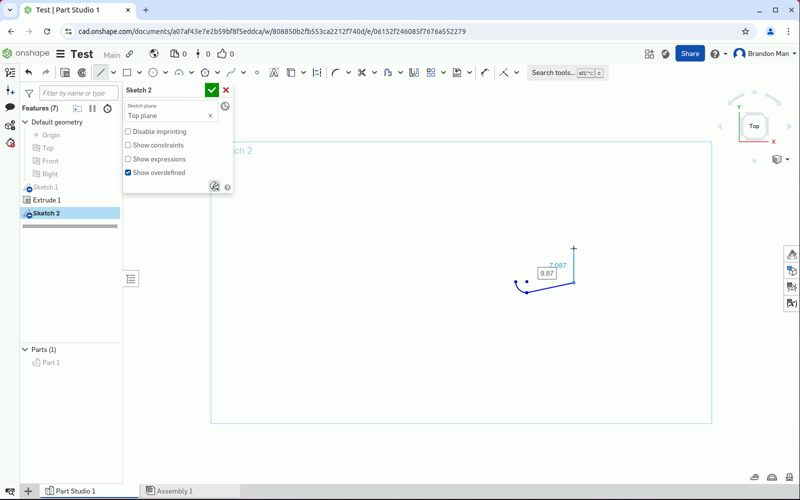
key_up(shift)
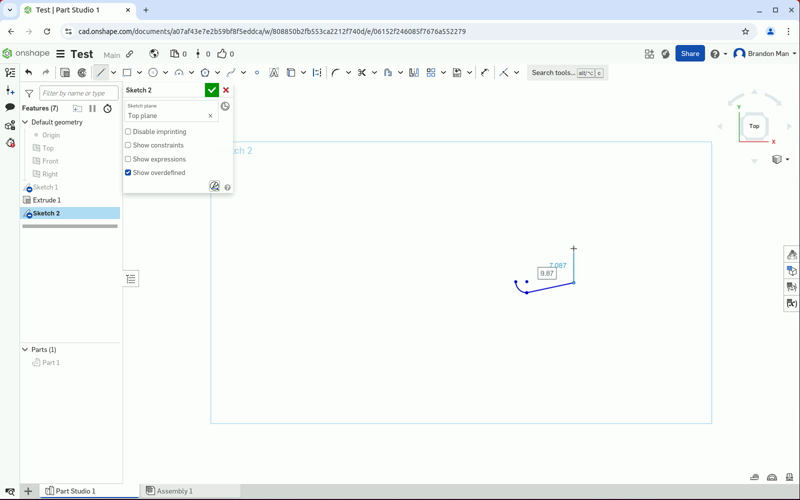
key_down(shift)
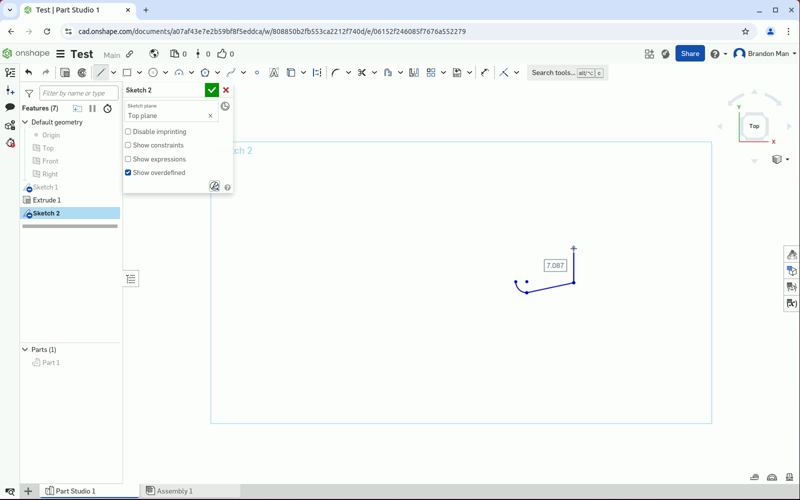
mouse_move(589, 248)
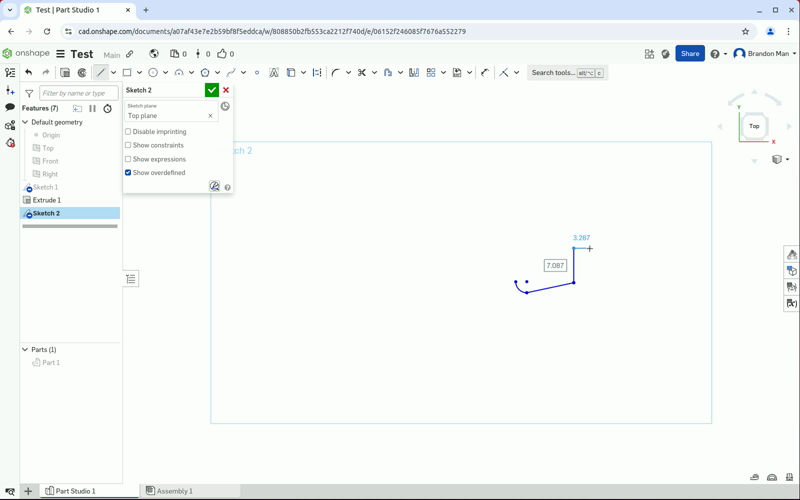
mouse_move(555, 235)
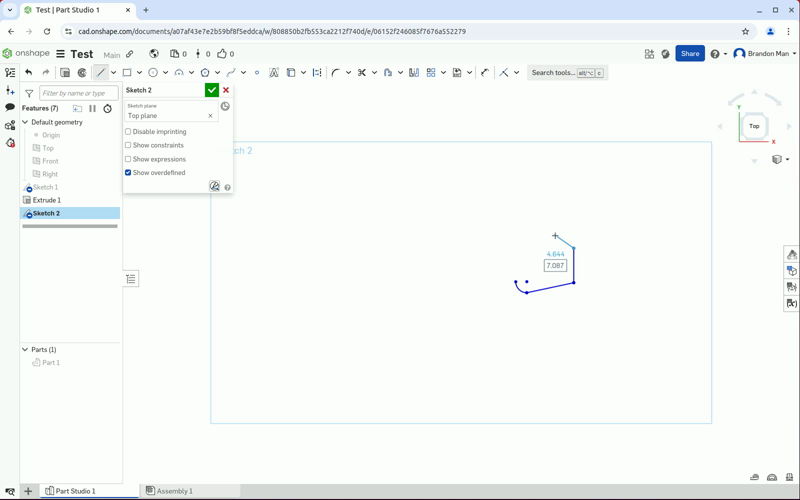
click(555, 235)
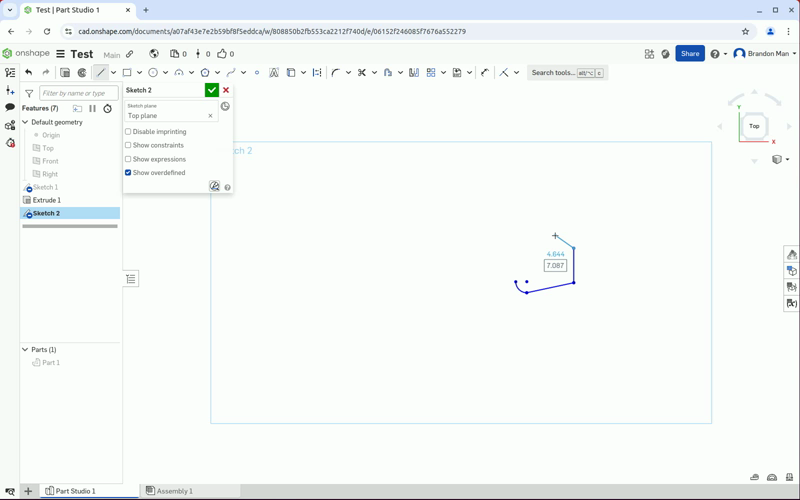
key_up(shift)
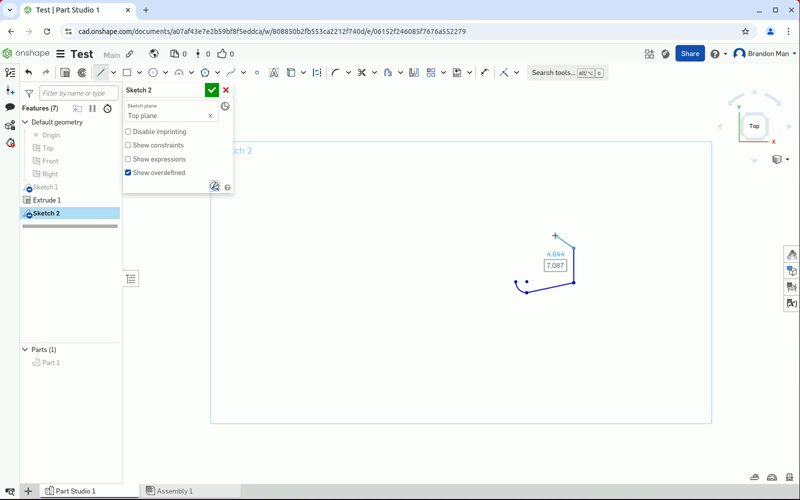
key_down(shift)
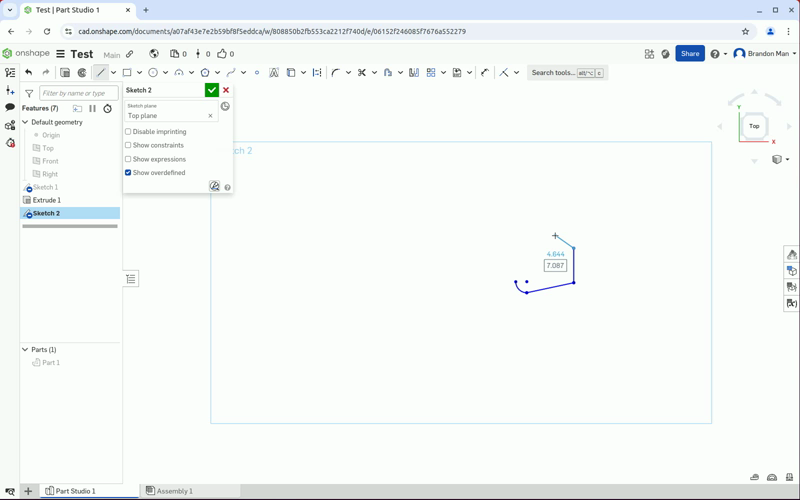
mouse_move(585, 235)
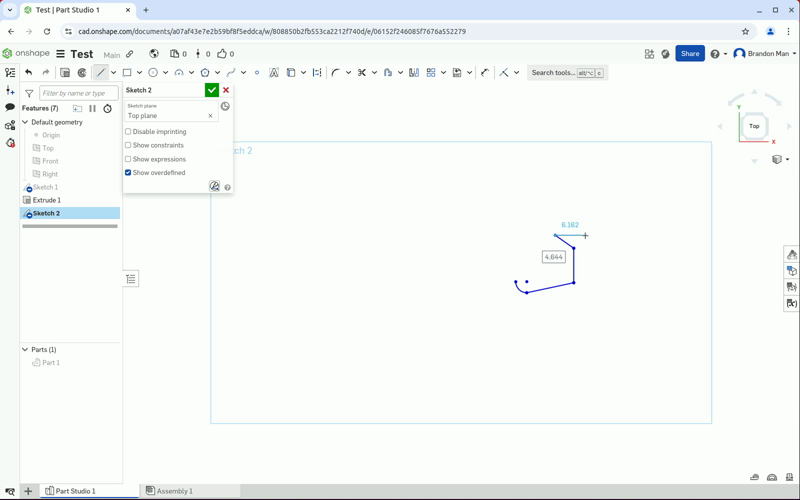
mouse_move(515, 249)
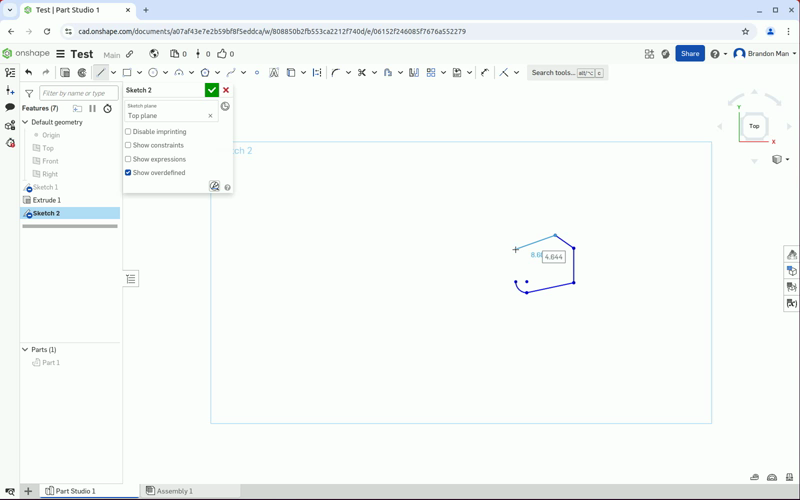
click(515, 249)
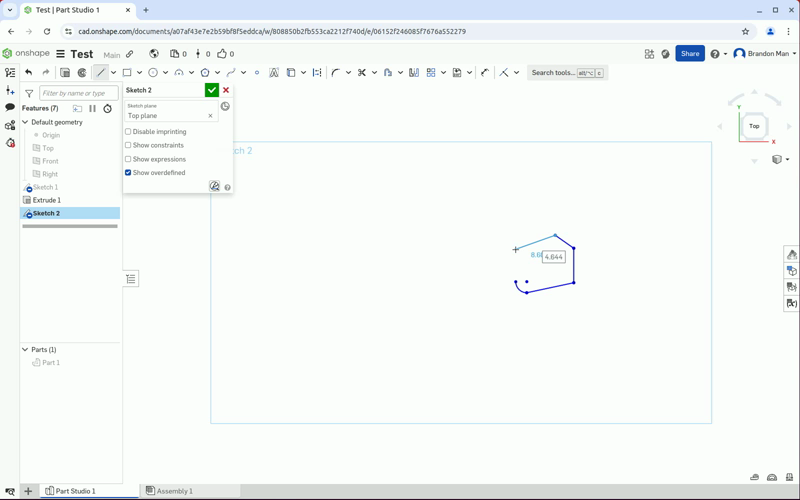
key_up(shift)
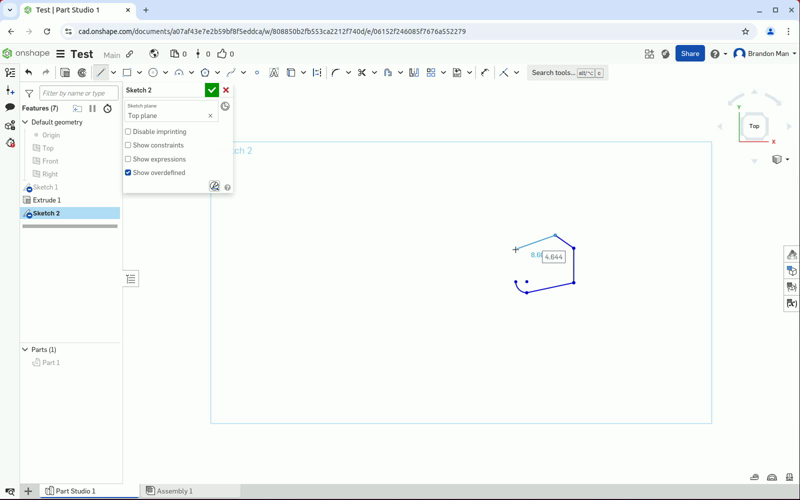
mouse_move(545, 249)
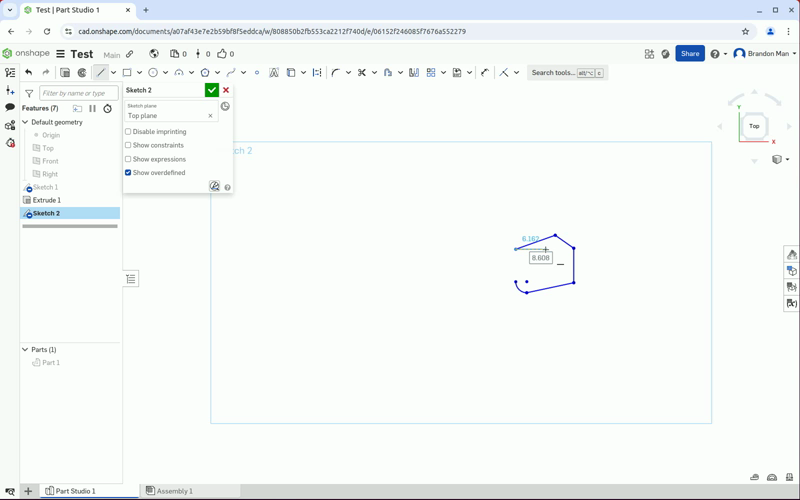
key_down(shift)
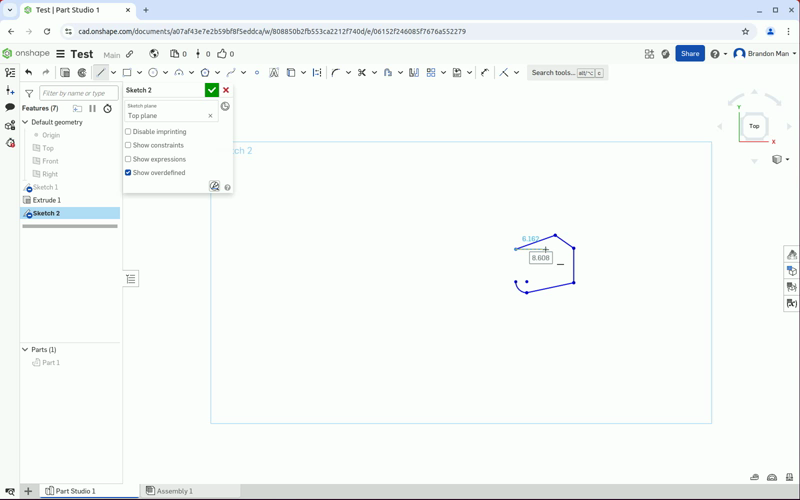
mouse_move(515, 281)
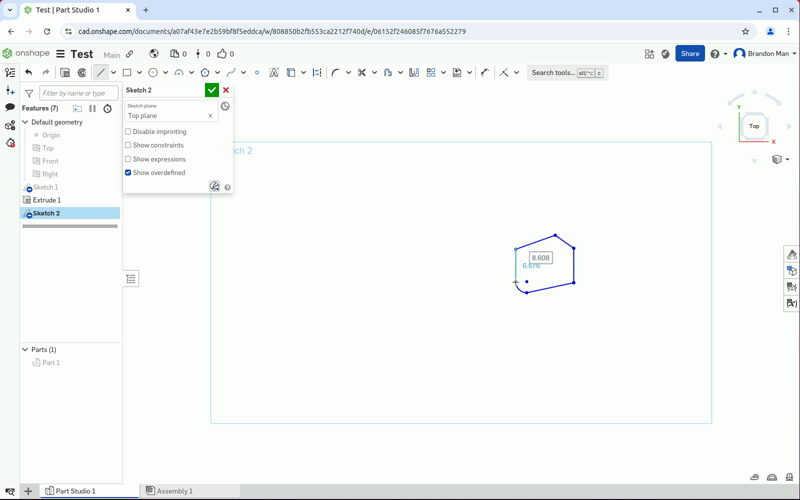
key_up(shift)
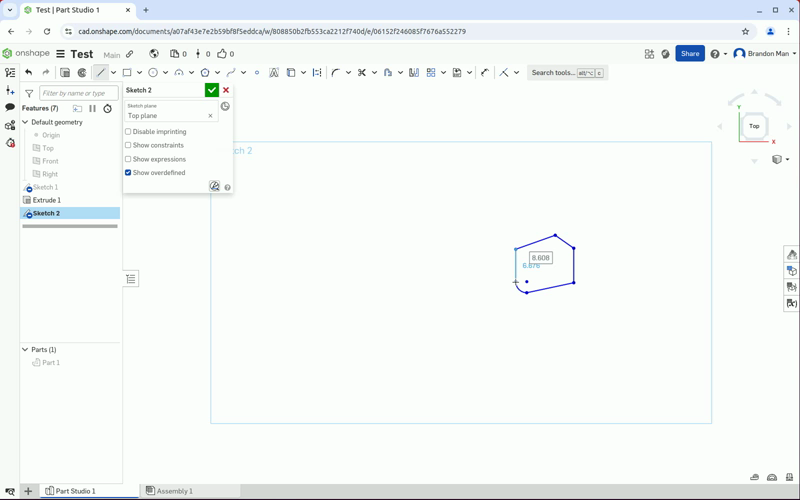
click(515, 281)
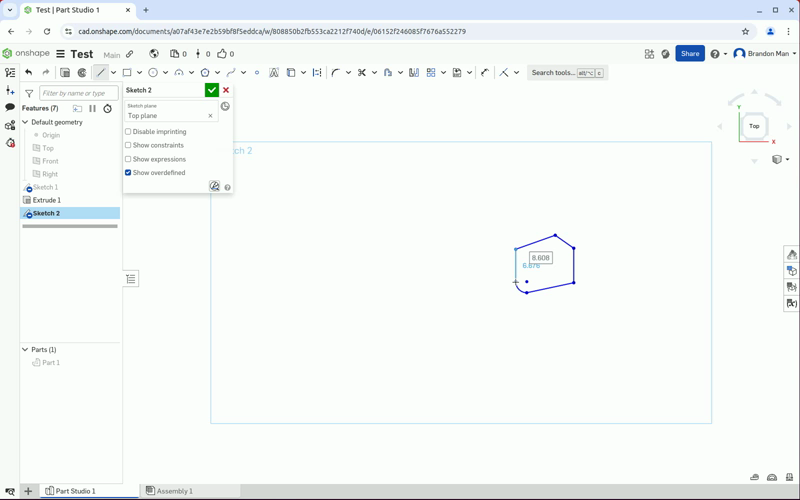
key(esc)
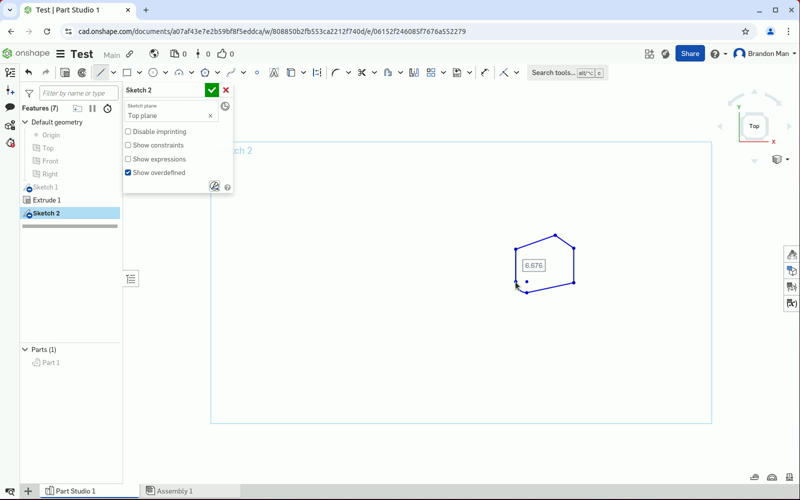
mouse_move(551, 263)
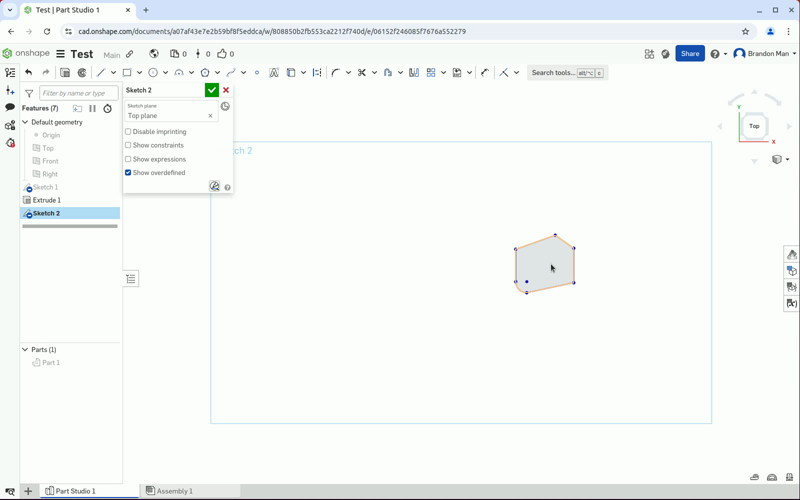
click(551, 263)
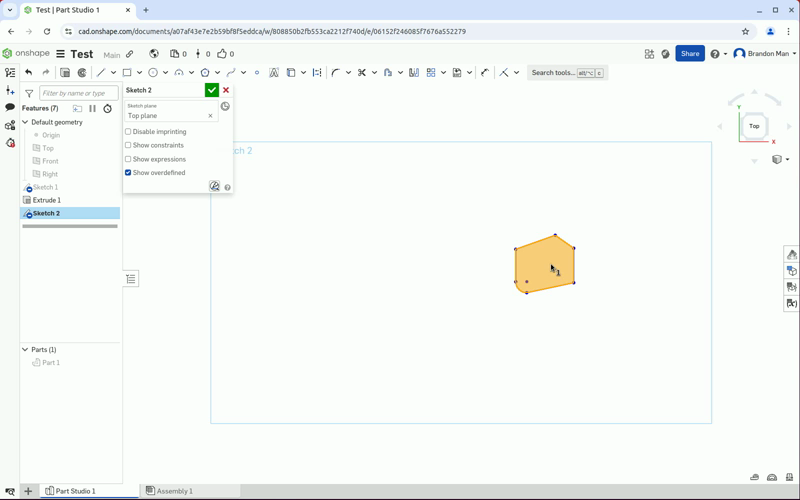
mouse_move(73, 352)
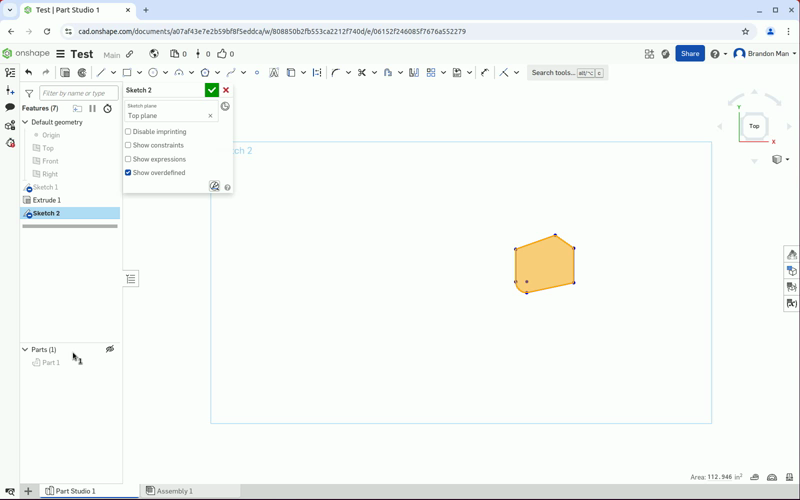
key(shift+y)
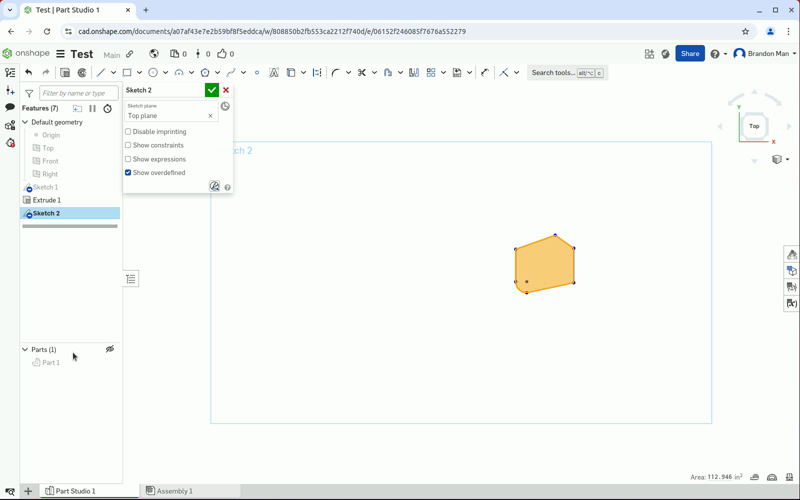
key(shift+e)
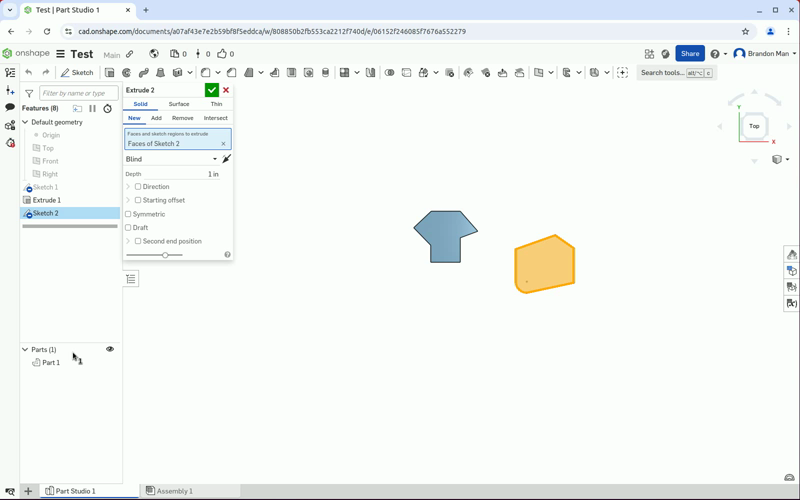
mouse_move(143, 106)
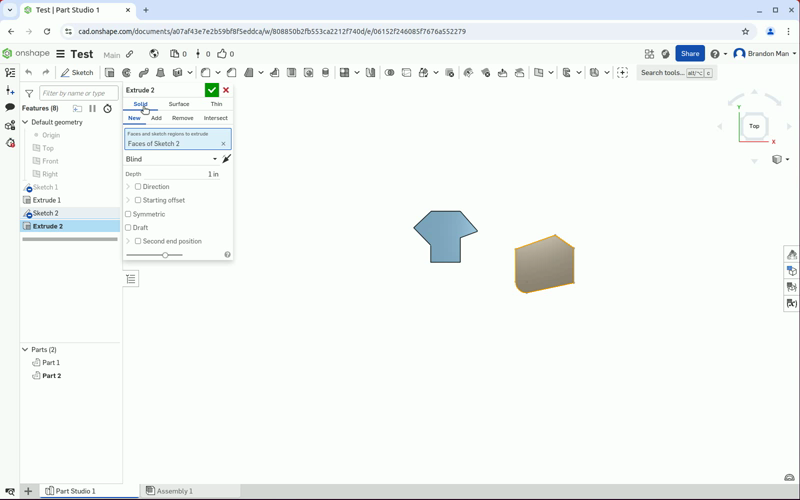
click(143, 106)
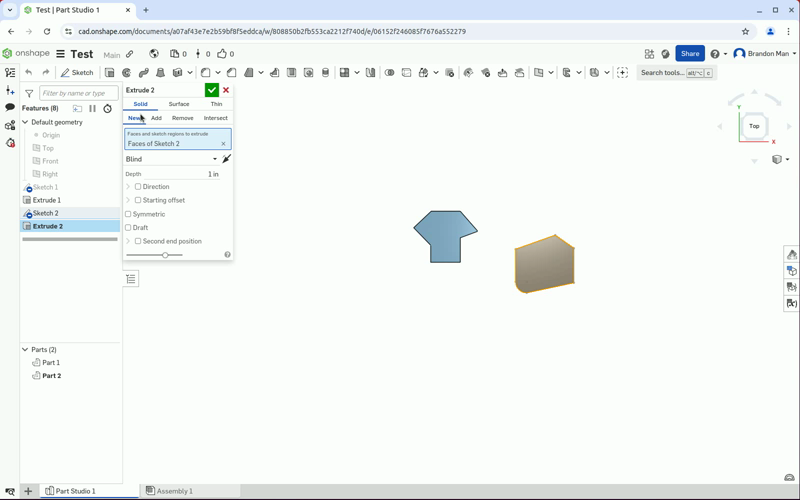
mouse_move(137, 120)
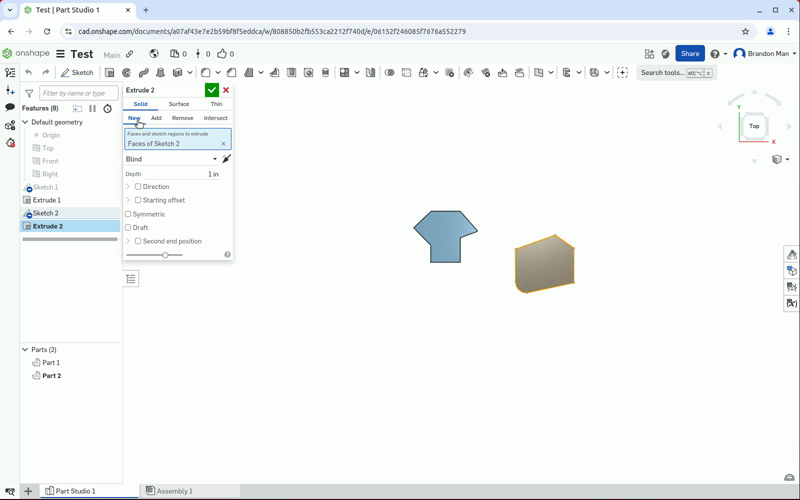
click(137, 120)
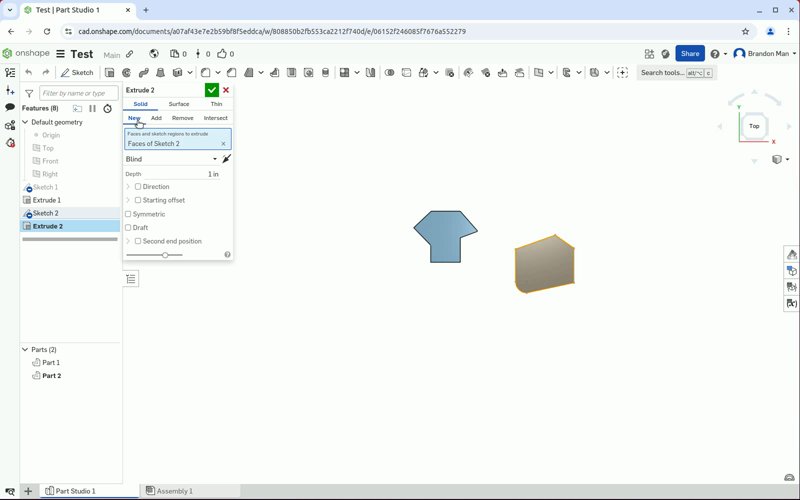
key(tab, 4)
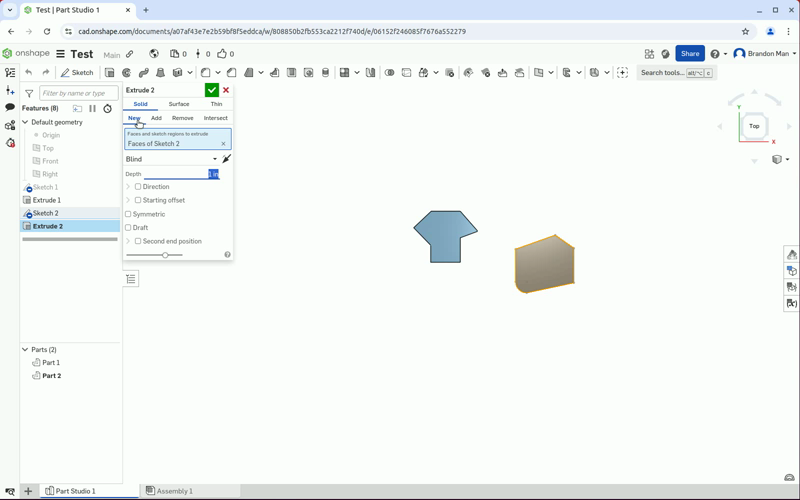
text(2.648)
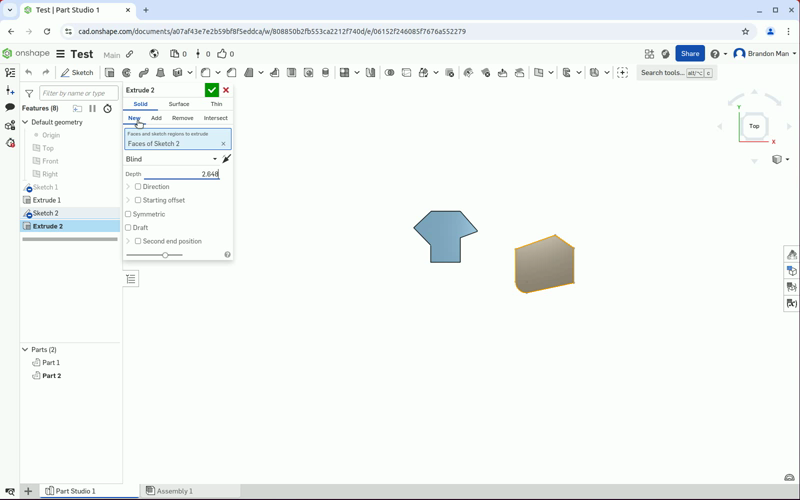
key(enter)
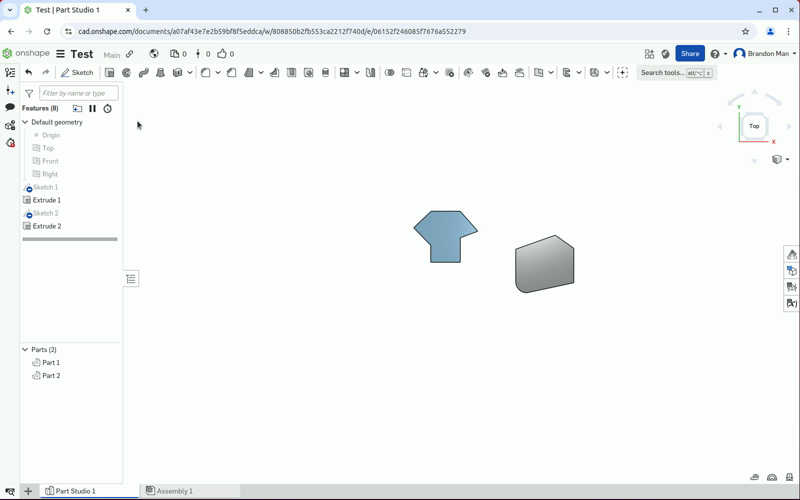
key(shift+h)
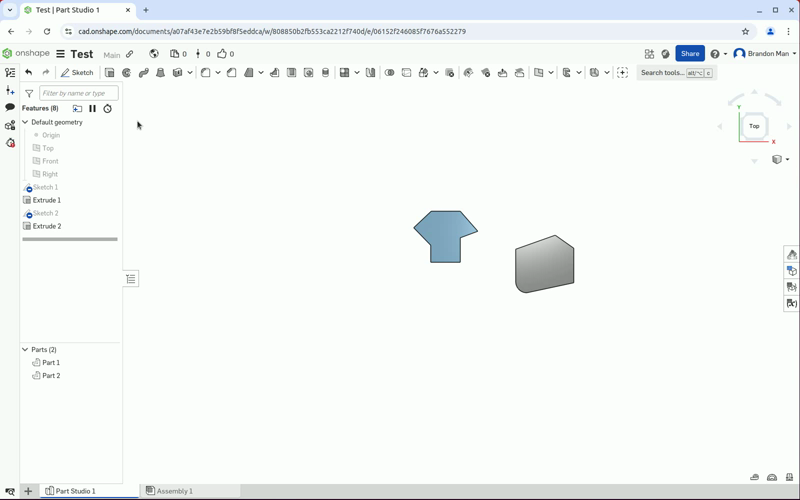
key(shift+h)
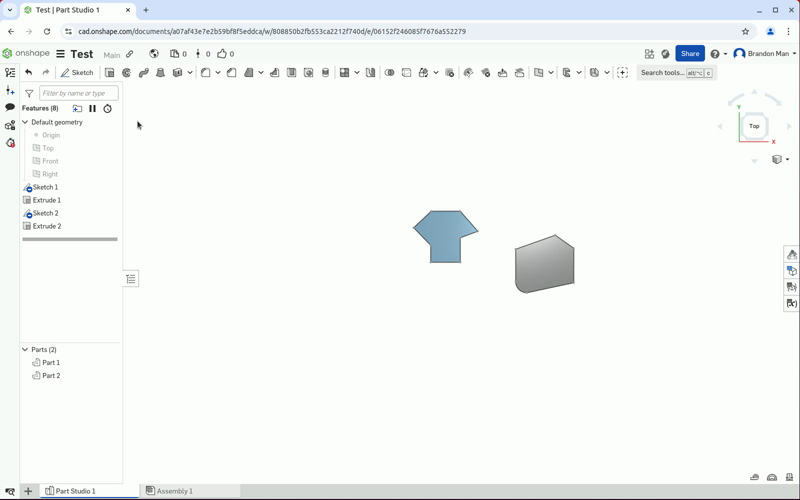
key(shift+7)
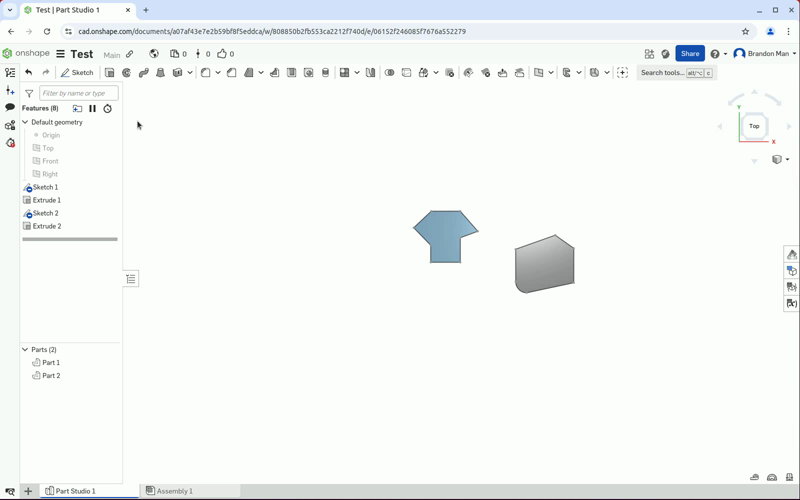
key(up, 3)
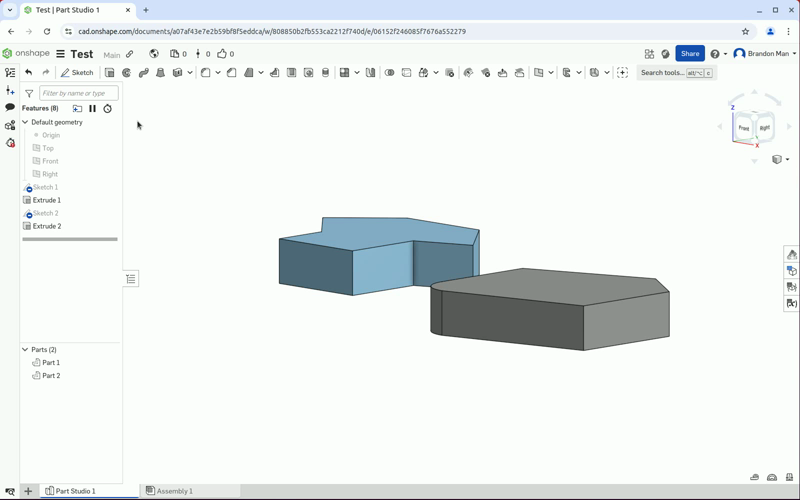
key(left, 3)
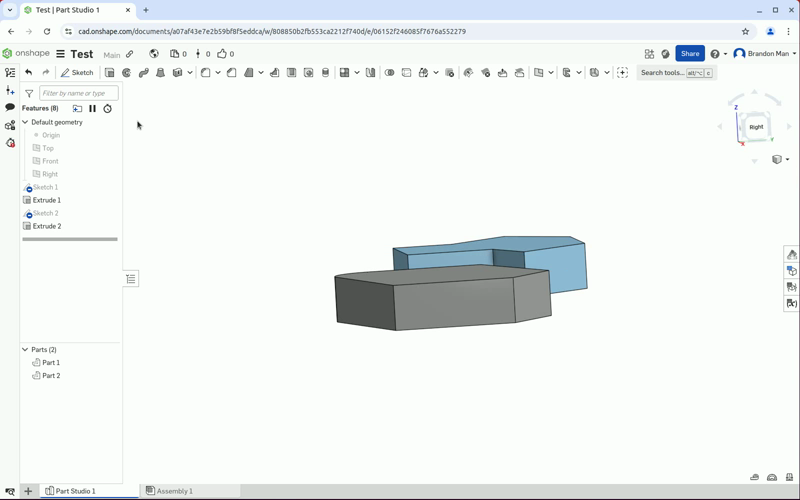
key(right, 3)
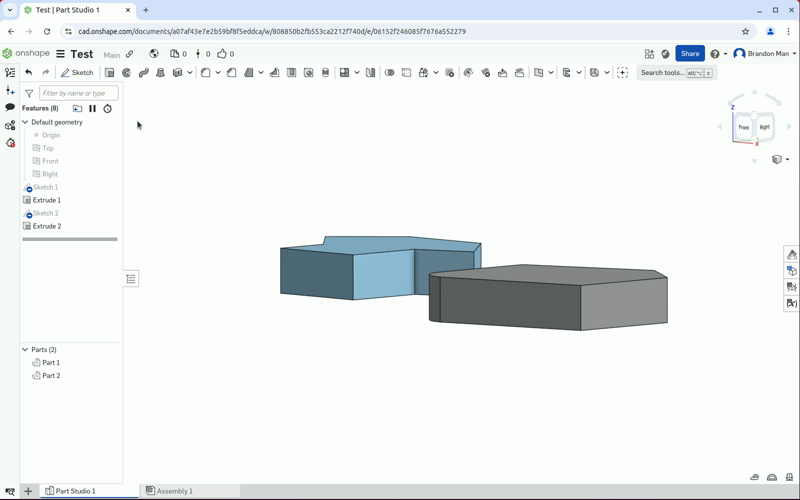
key(down, 3)
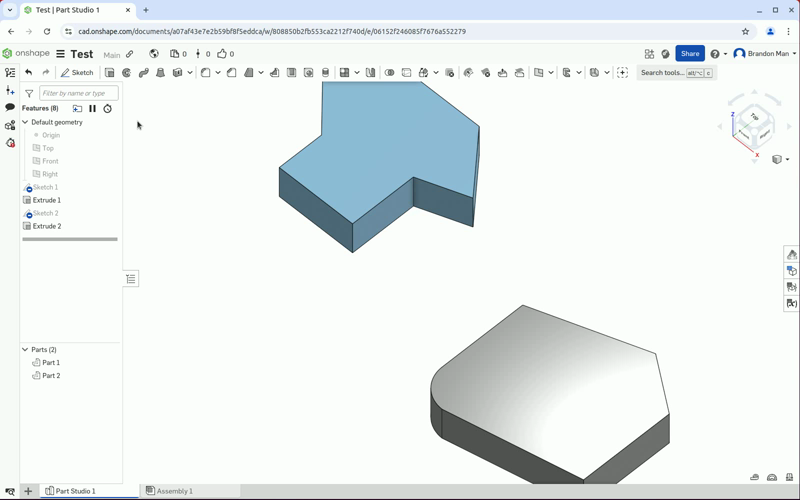
mouse_move(73, 189)
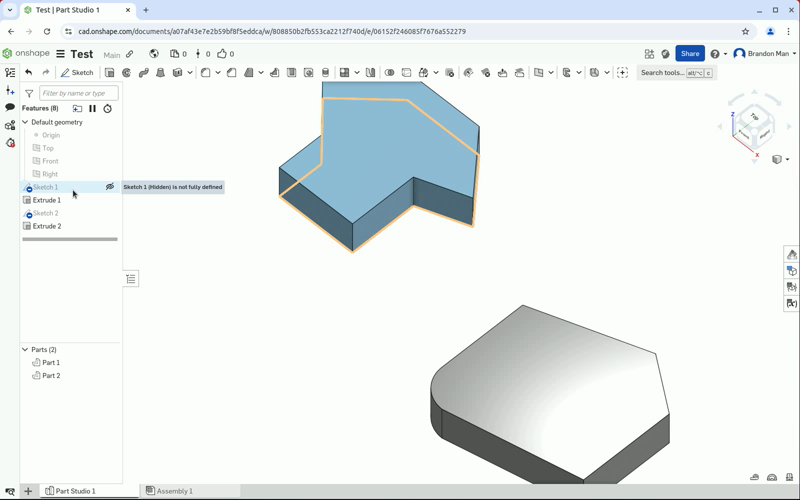
click(73, 189)